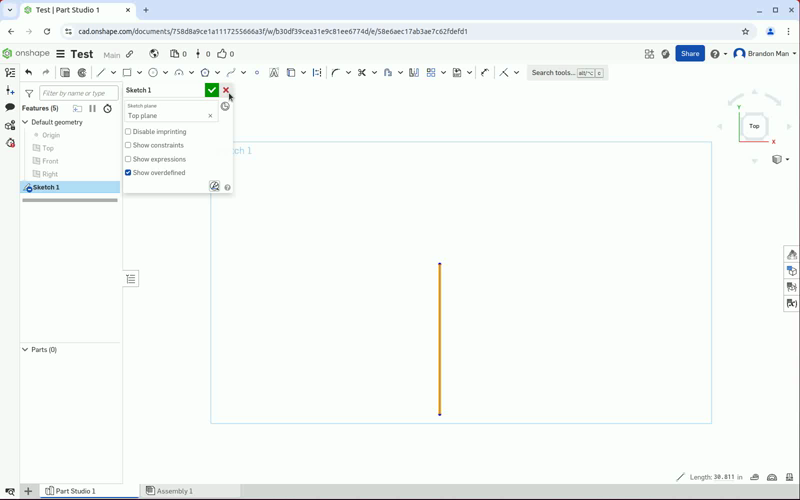
key(shift+h)
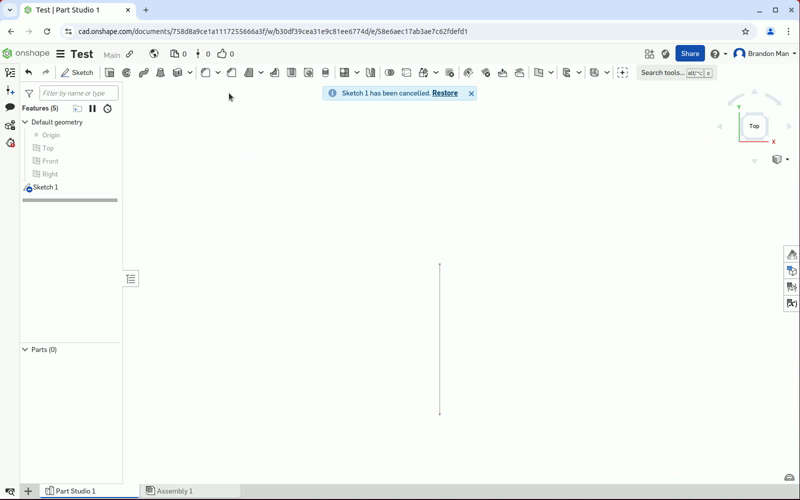
key(shift+s)
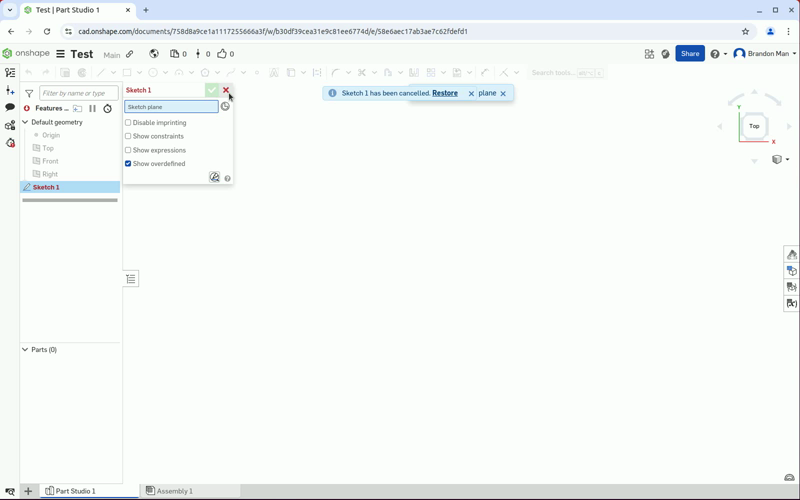
mouse_move(73, 150)
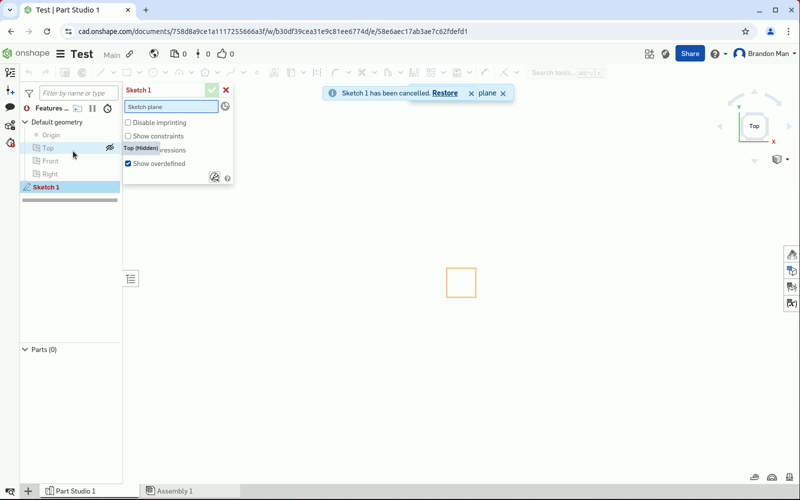
click(73, 150)
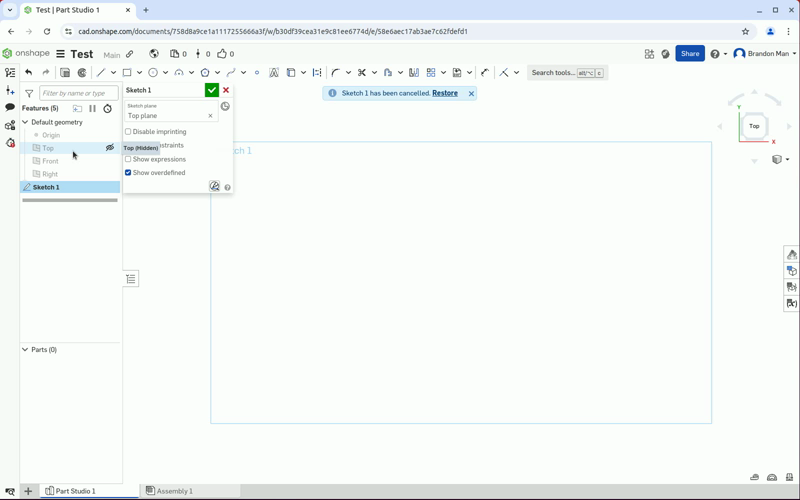
mouse_move(73, 352)
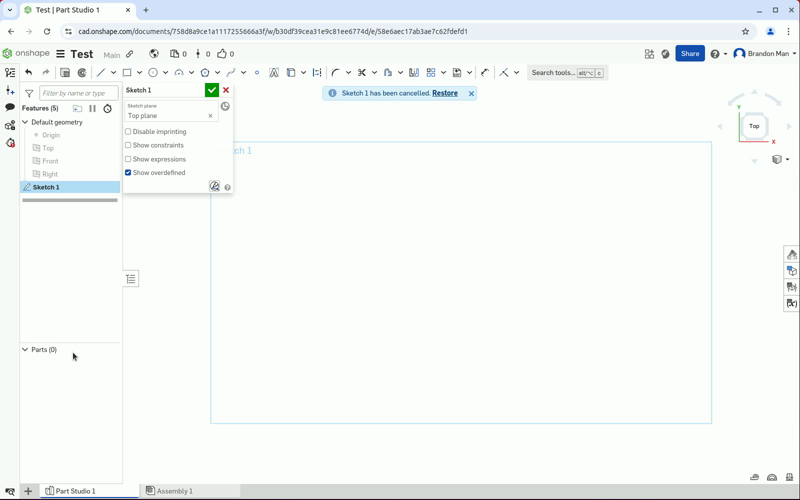
key(y)
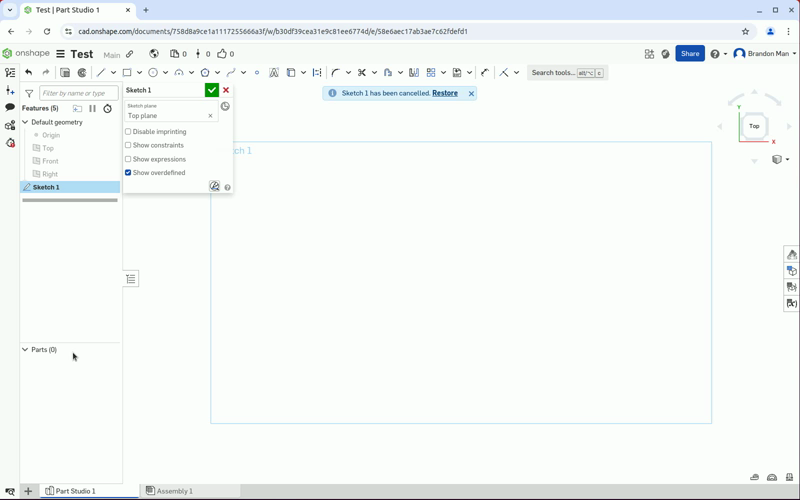
key(l)
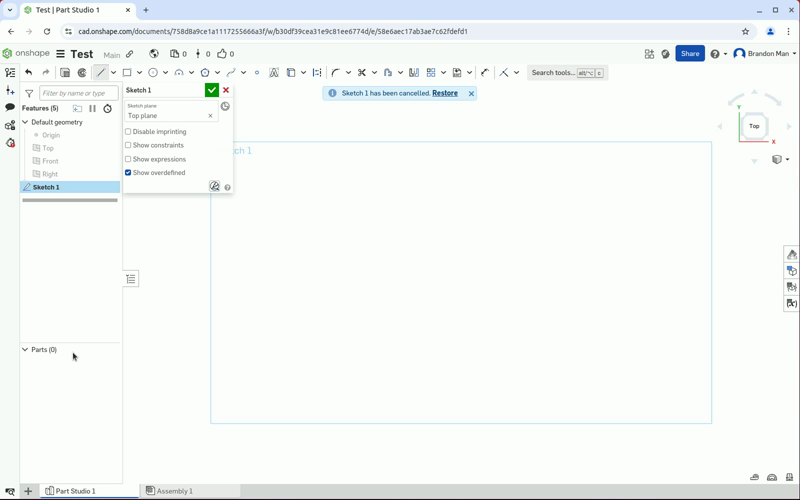
key_down(shift)
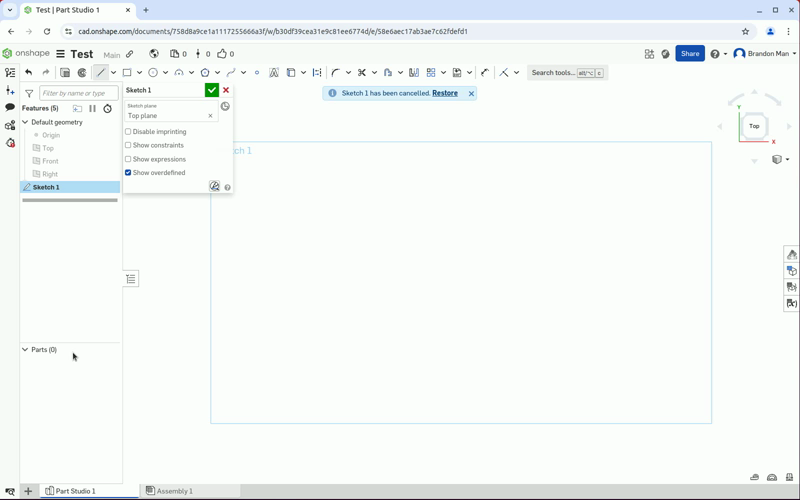
mouse_move(453, 290)
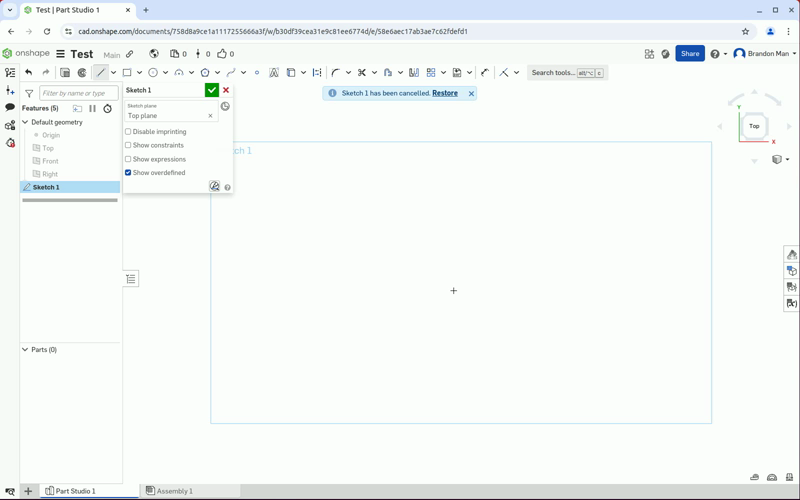
click(453, 290)
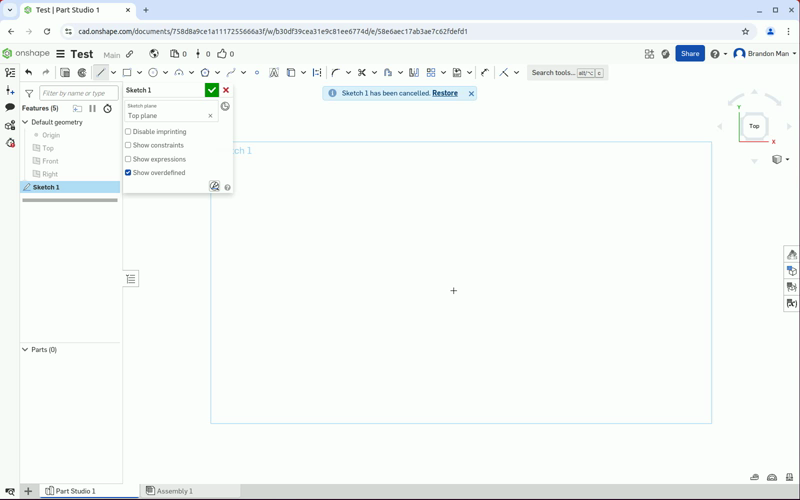
key_up(shift)
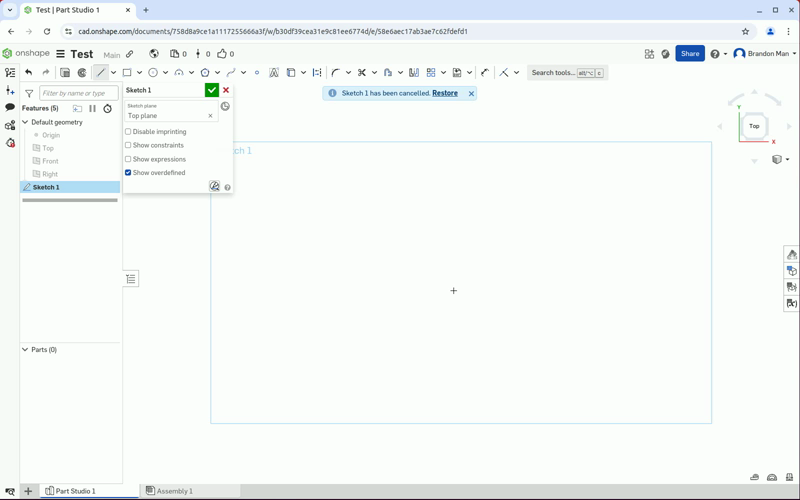
key_down(shift)
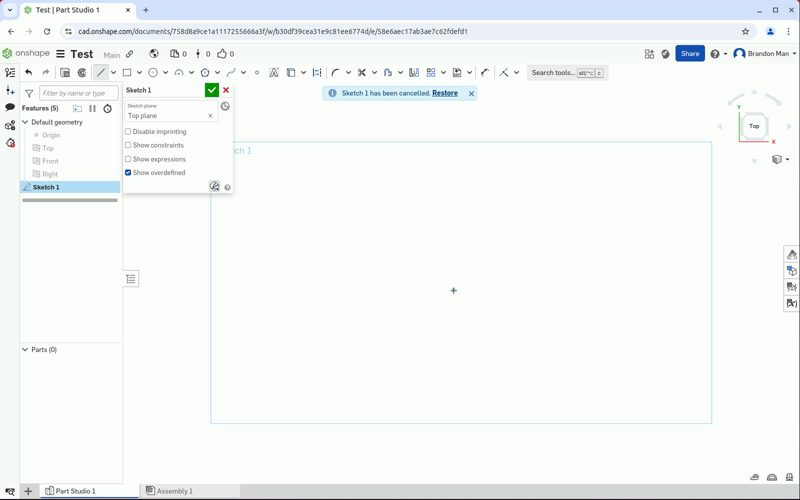
mouse_move(573, 290)
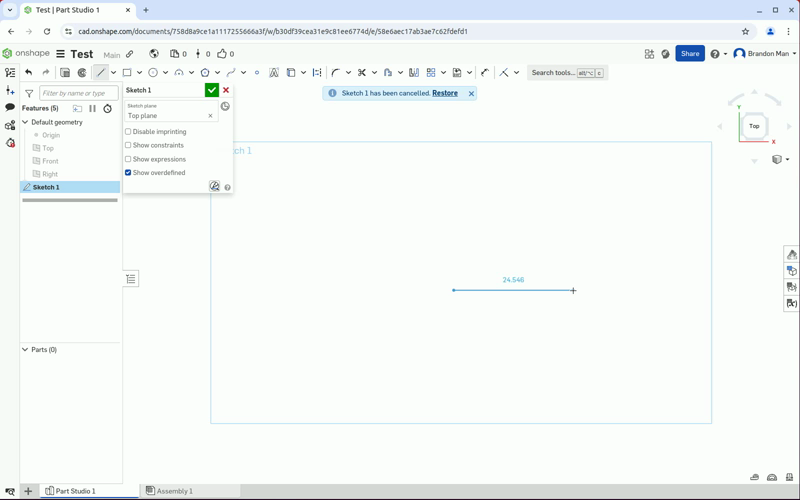
click(573, 290)
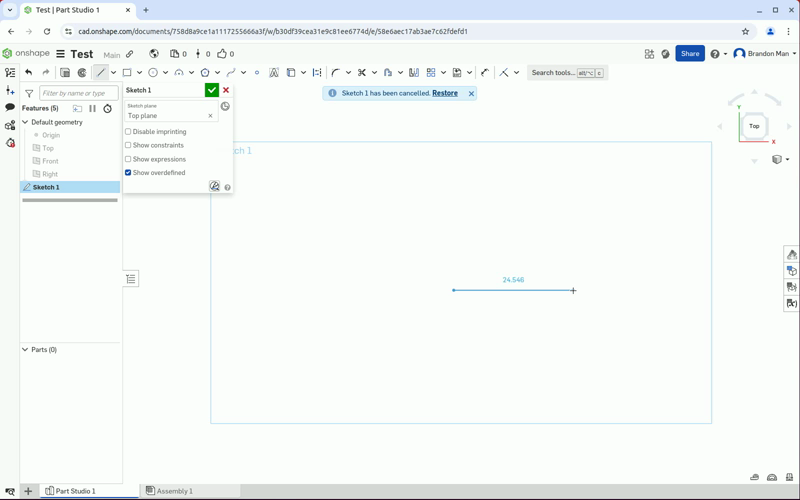
key_up(shift)
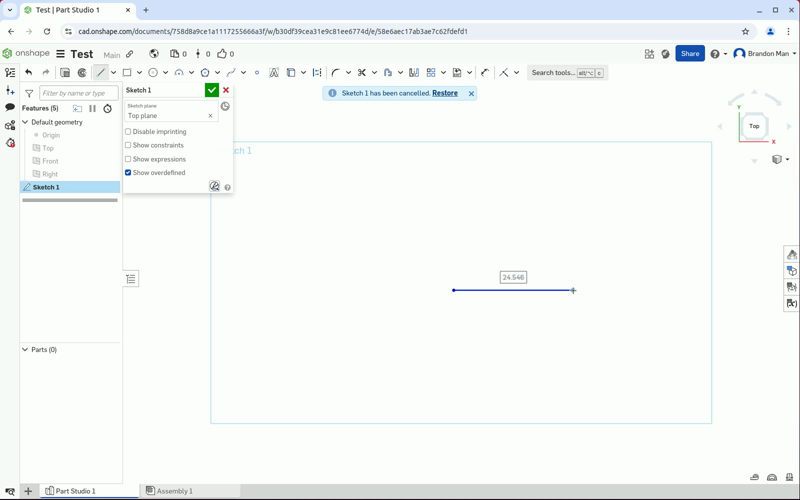
key_down(shift)
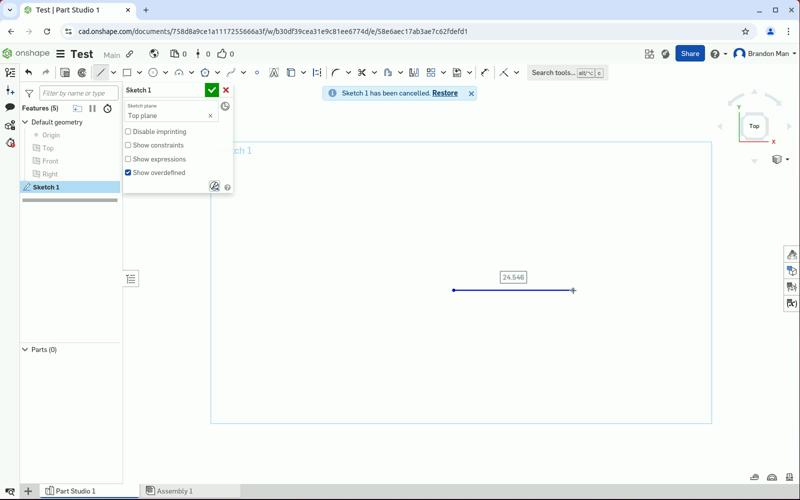
mouse_move(573, 189)
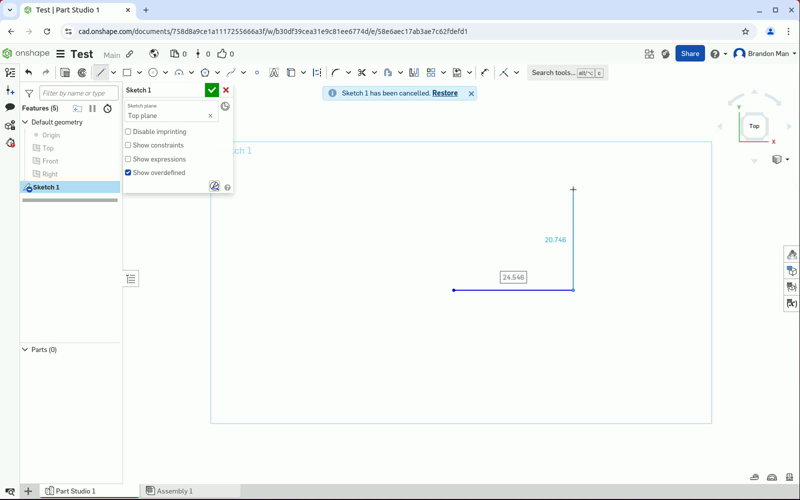
click(573, 189)
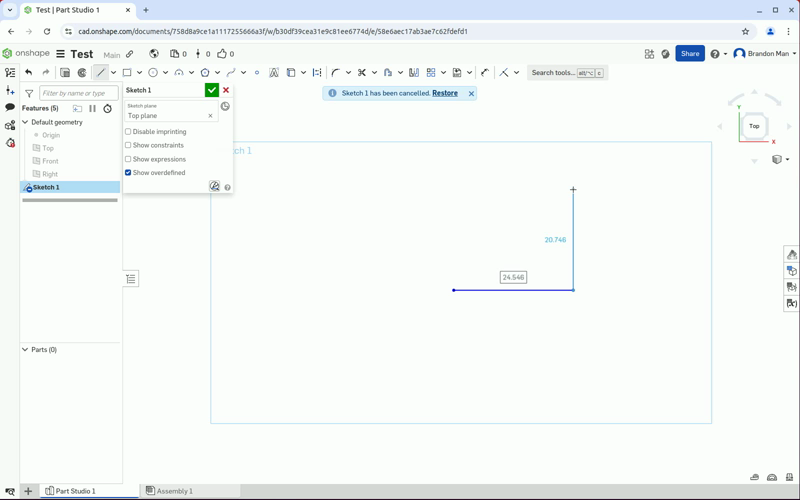
key_up(shift)
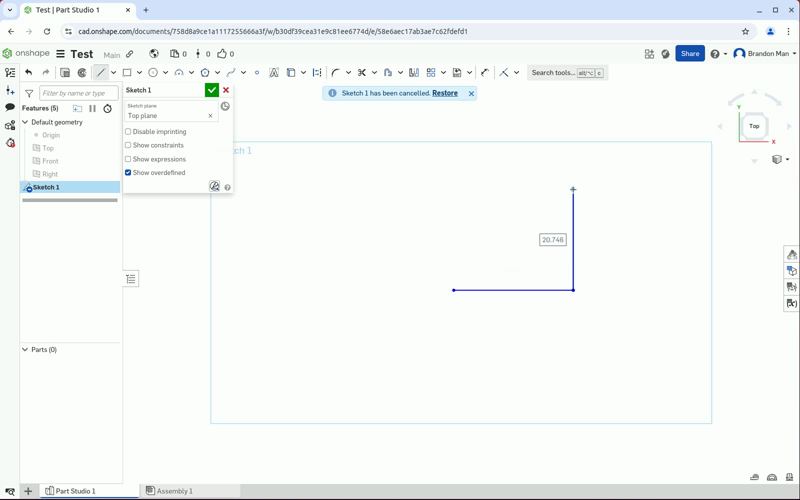
key_down(shift)
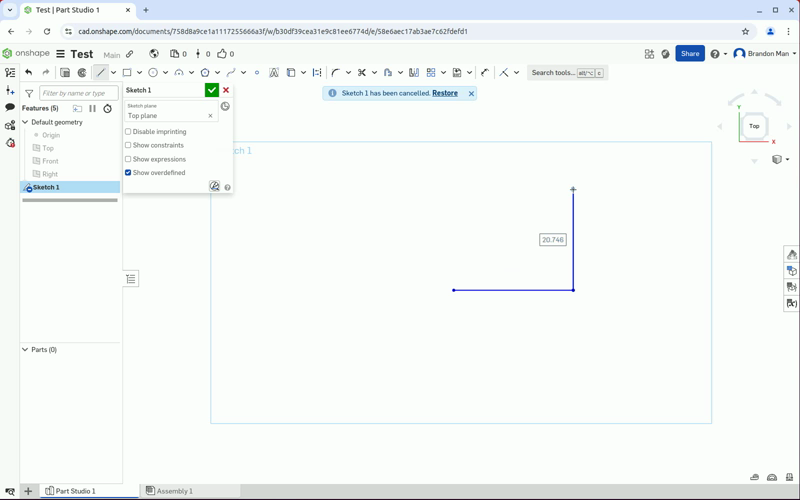
mouse_move(453, 189)
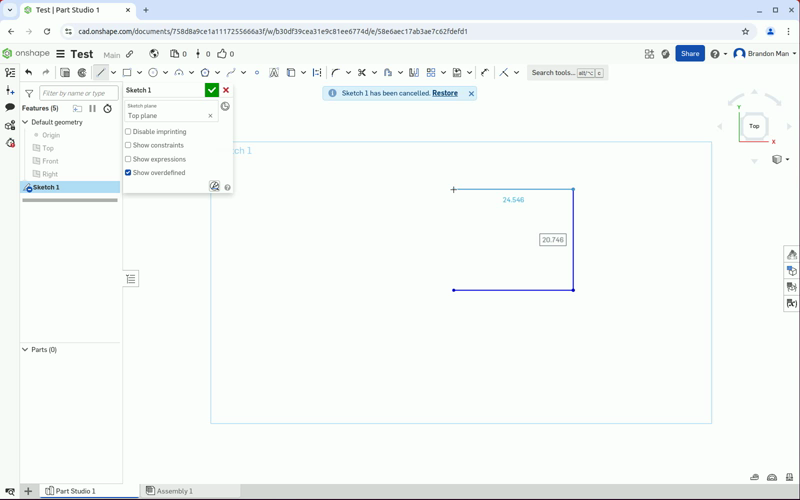
click(453, 189)
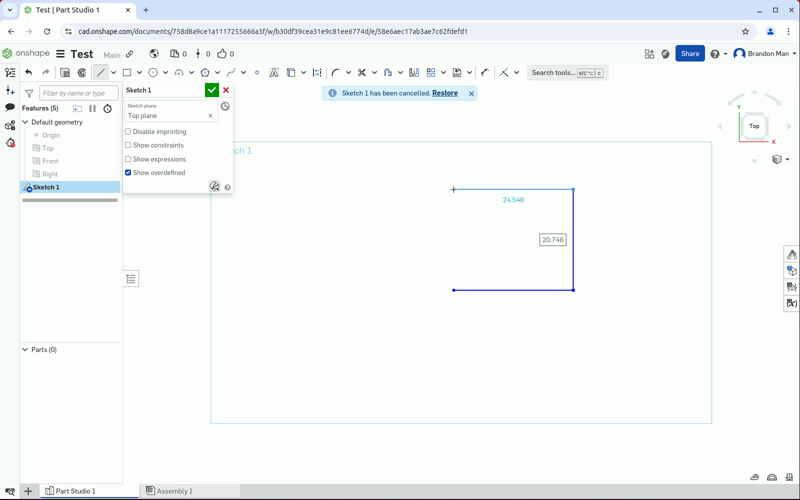
key_up(shift)
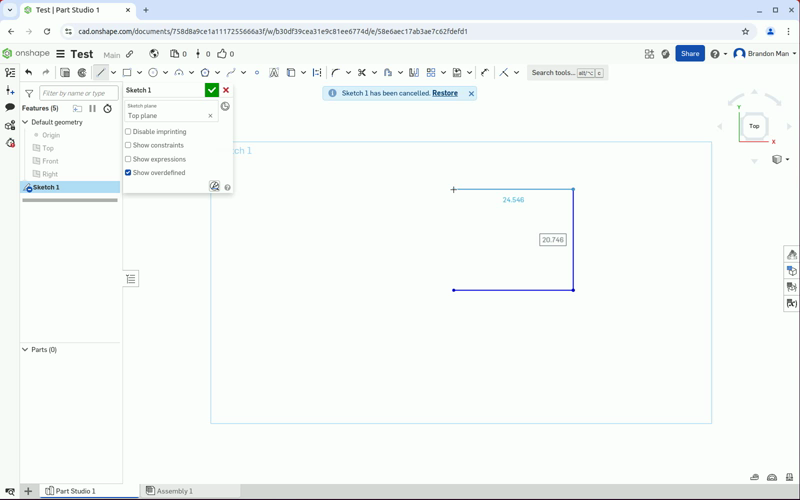
key_down(shift)
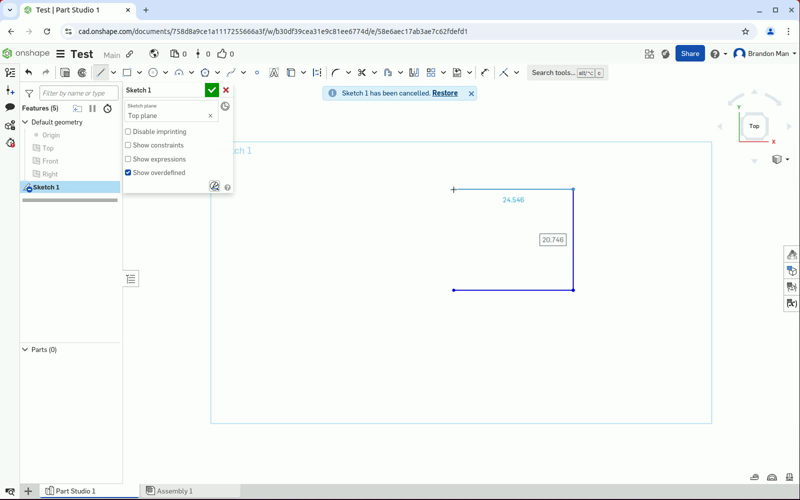
mouse_move(453, 290)
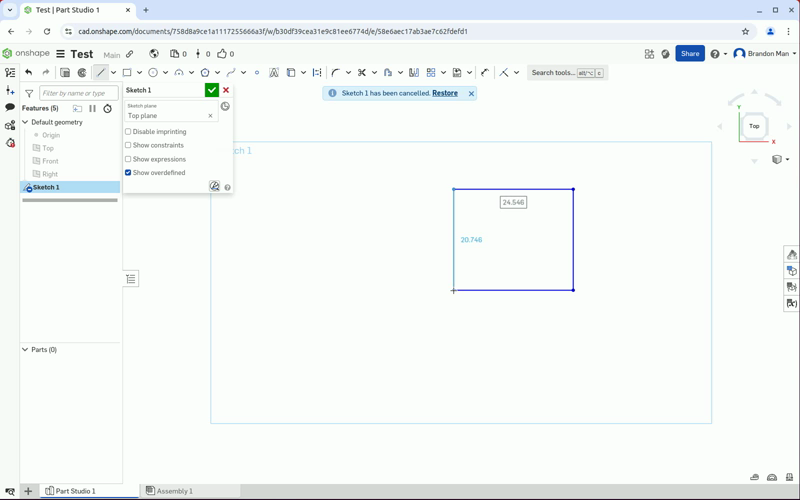
key_up(shift)
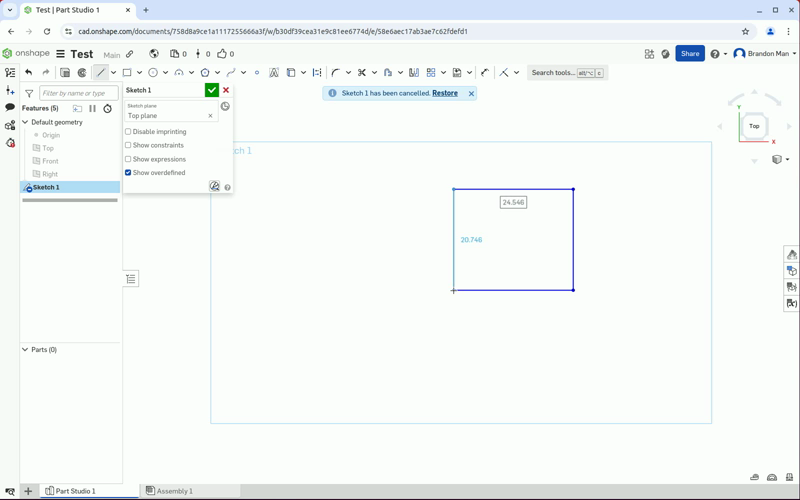
click(453, 290)
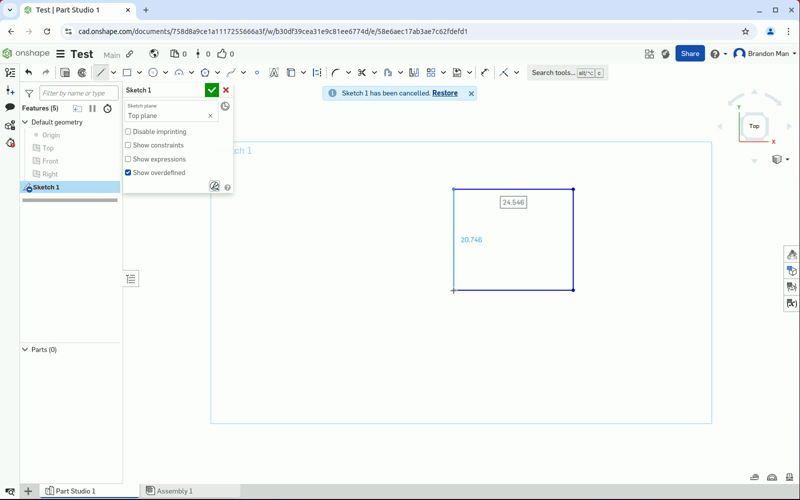
key(esc)
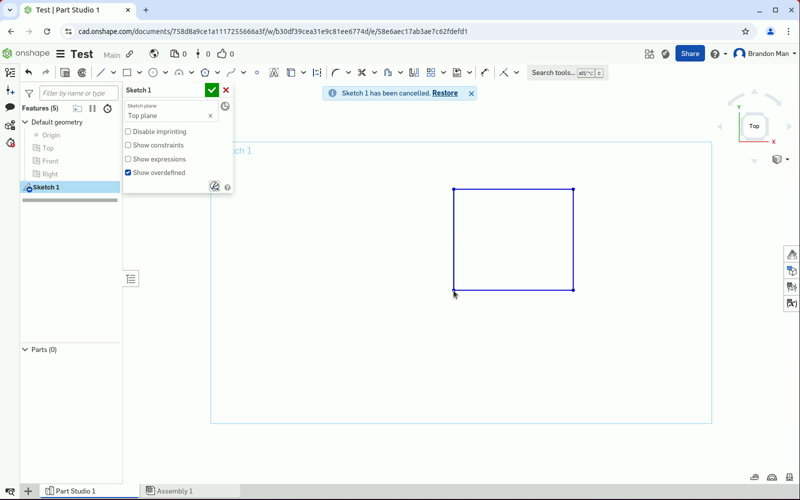
key(l)
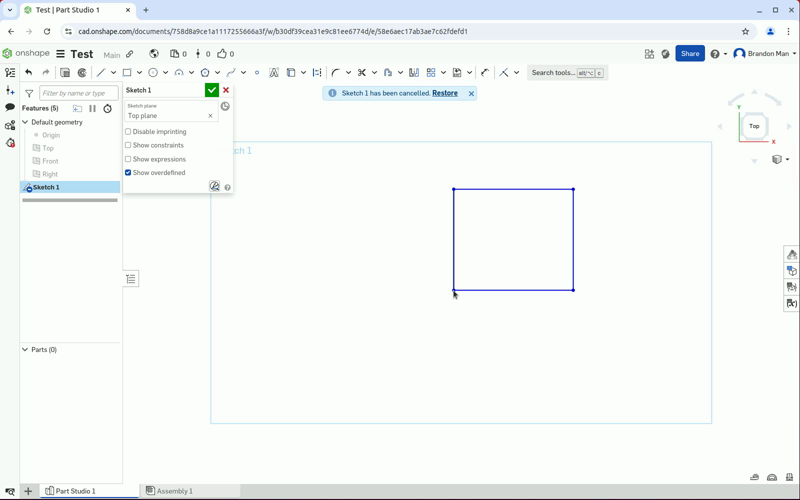
key_down(shift)
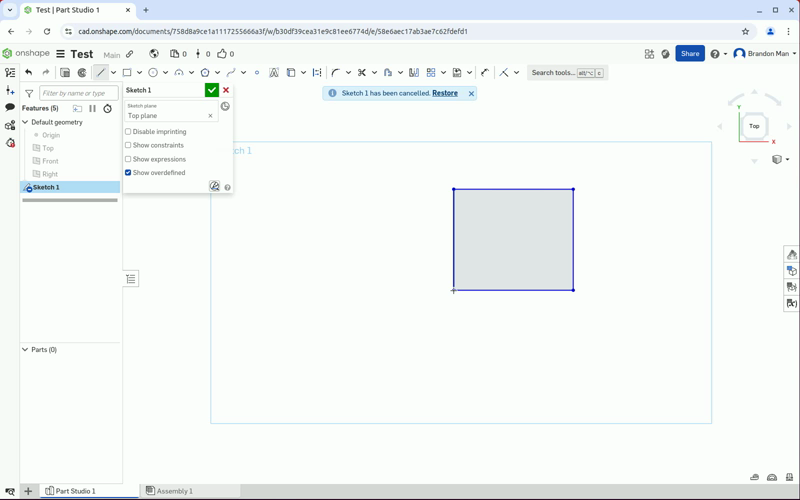
mouse_move(461, 282)
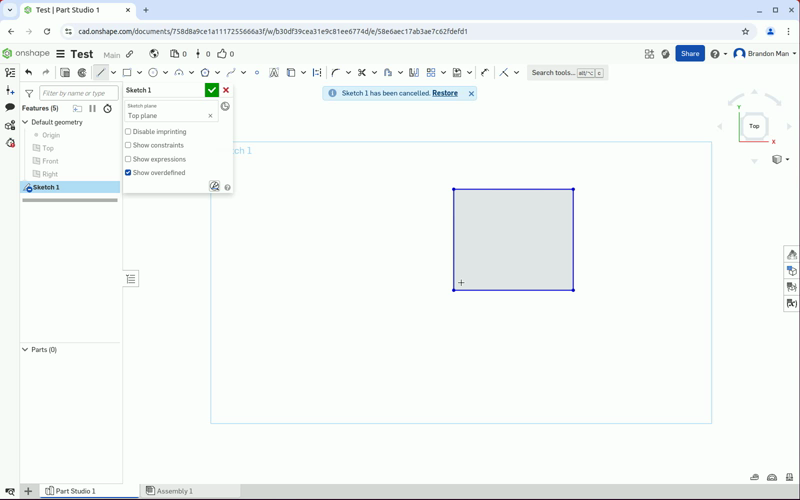
click(461, 282)
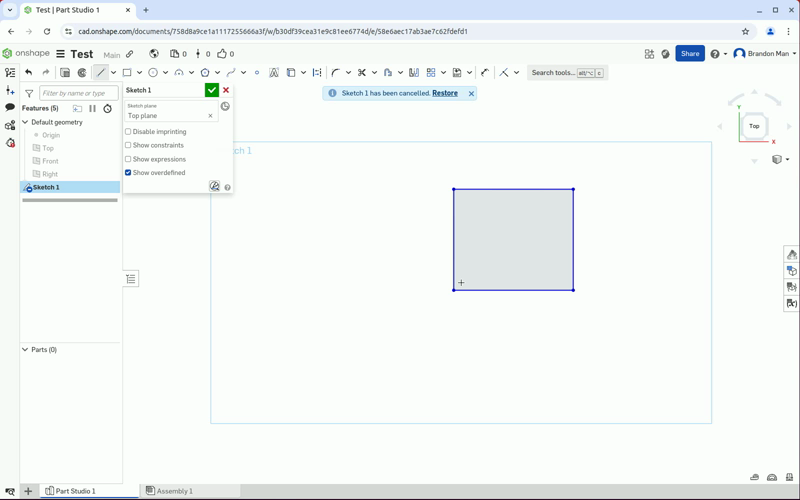
key_up(shift)
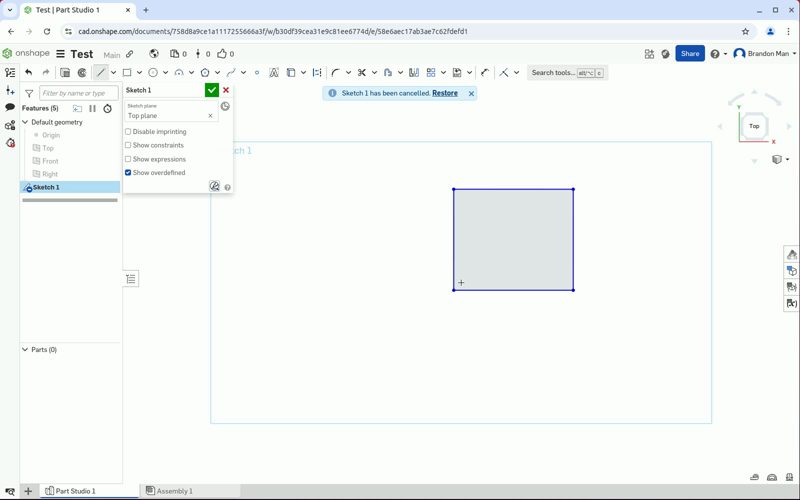
key_down(shift)
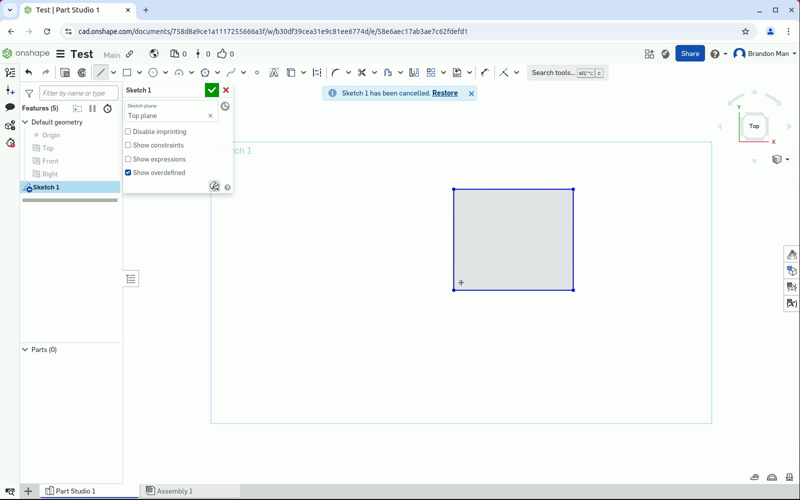
mouse_move(565, 282)
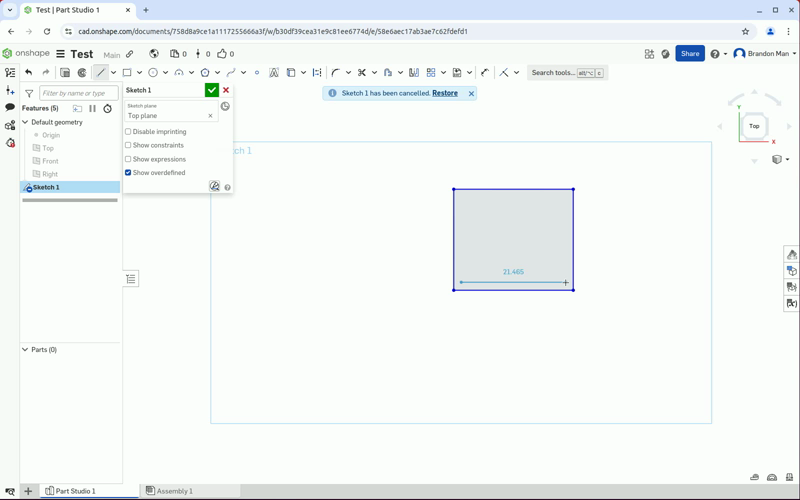
click(565, 282)
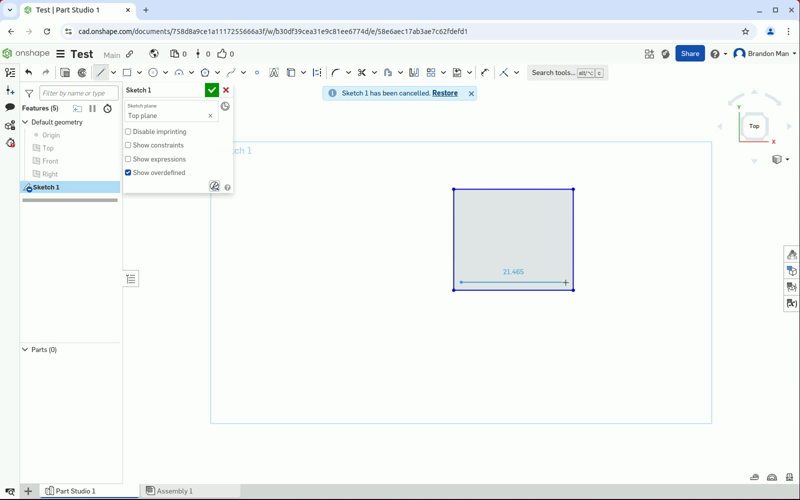
key_up(shift)
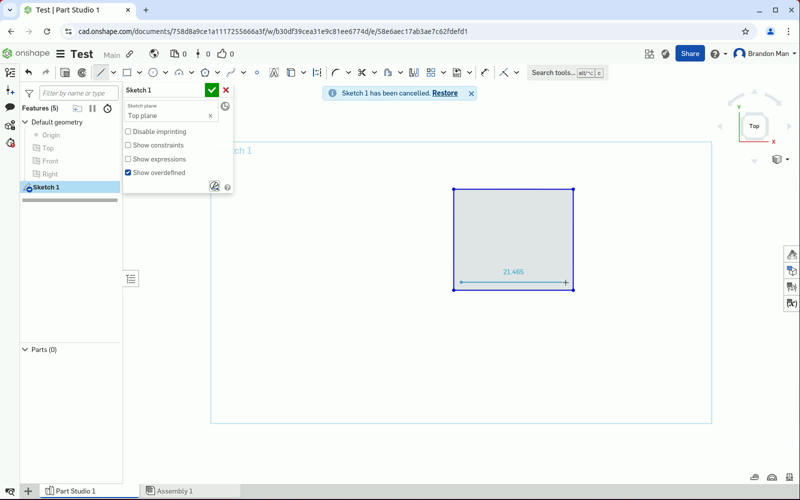
key_down(shift)
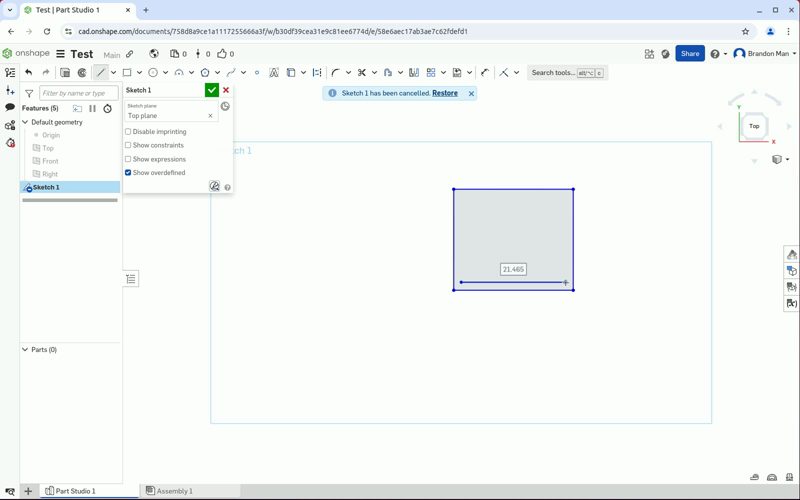
mouse_move(565, 196)
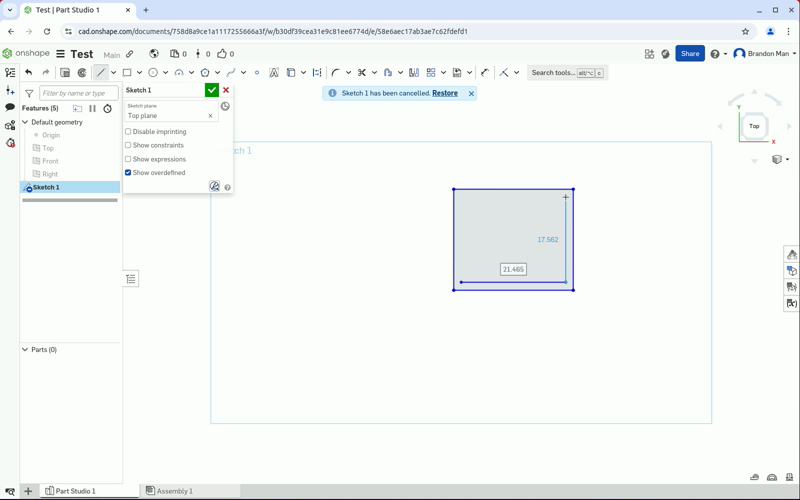
click(565, 196)
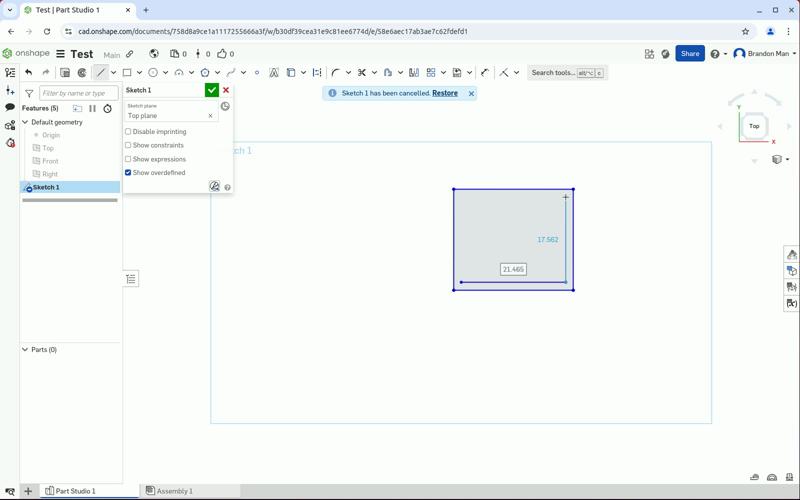
key_up(shift)
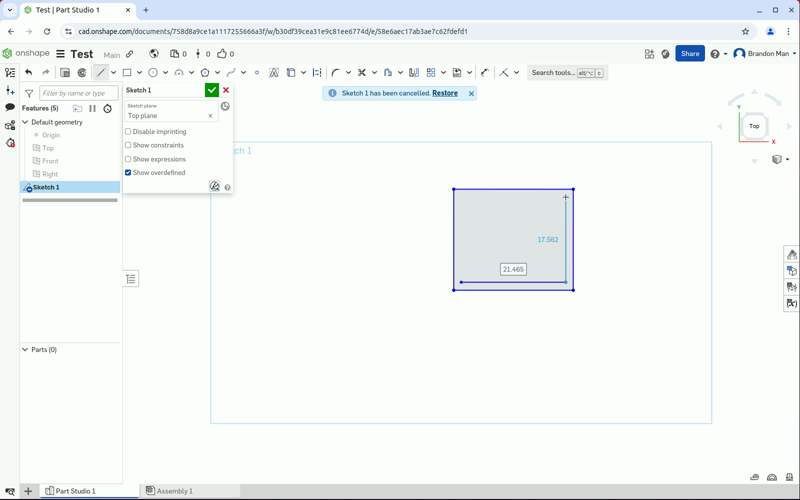
key_down(shift)
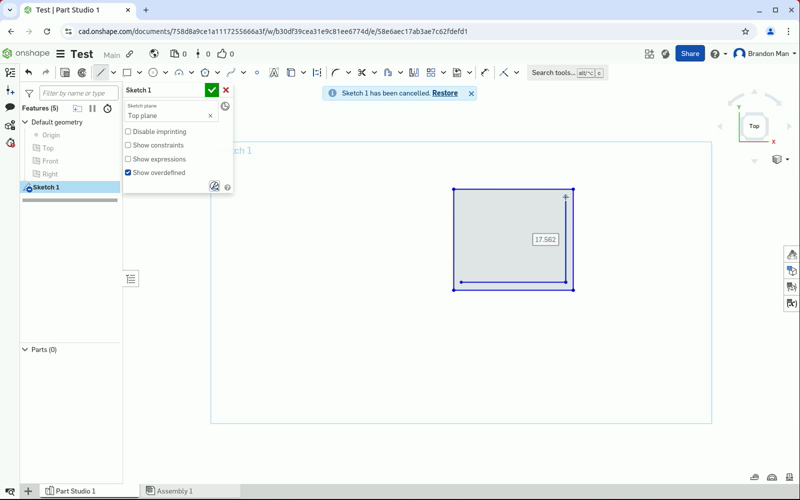
mouse_move(461, 196)
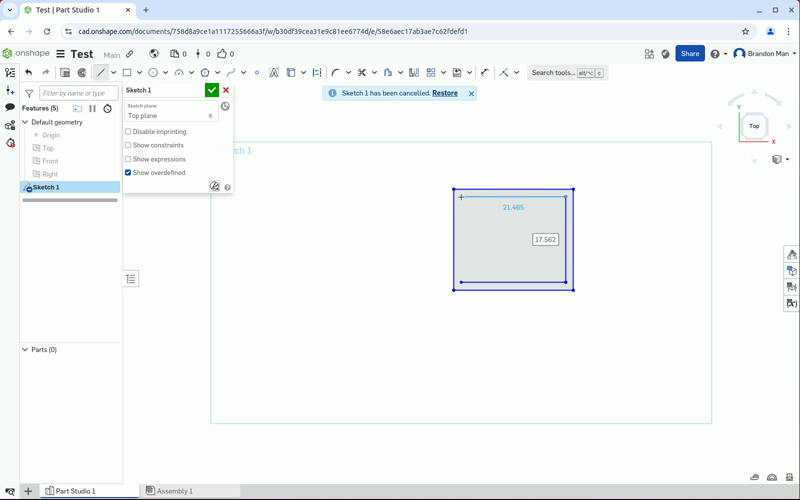
click(461, 196)
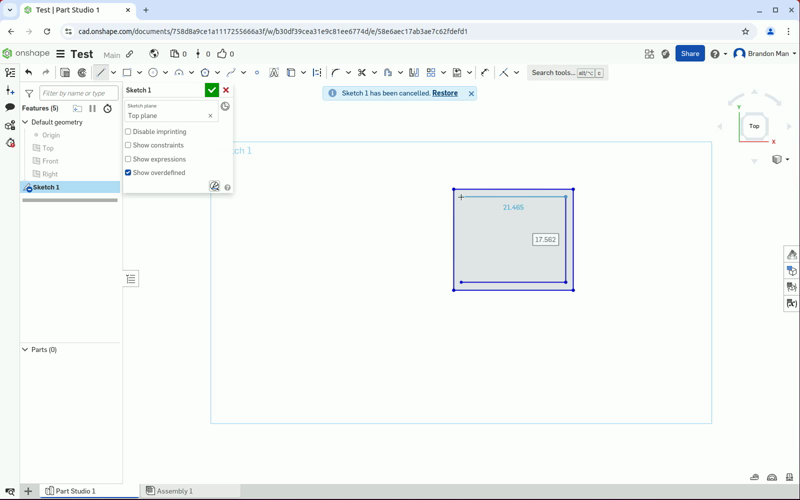
key_up(shift)
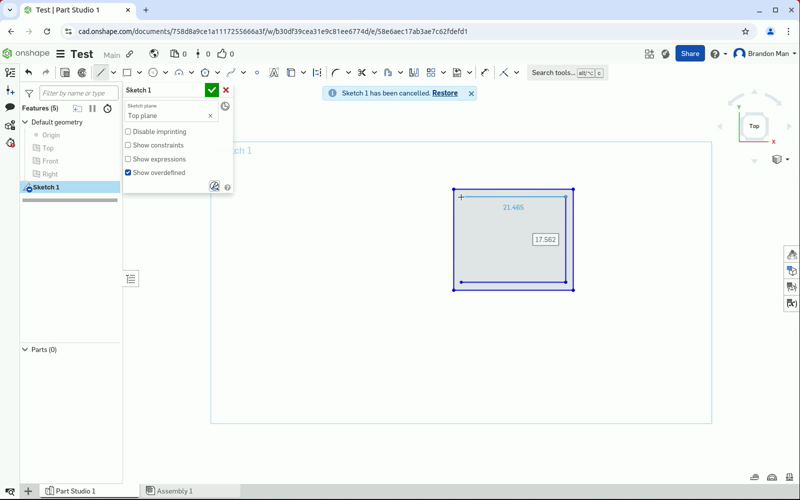
key_down(shift)
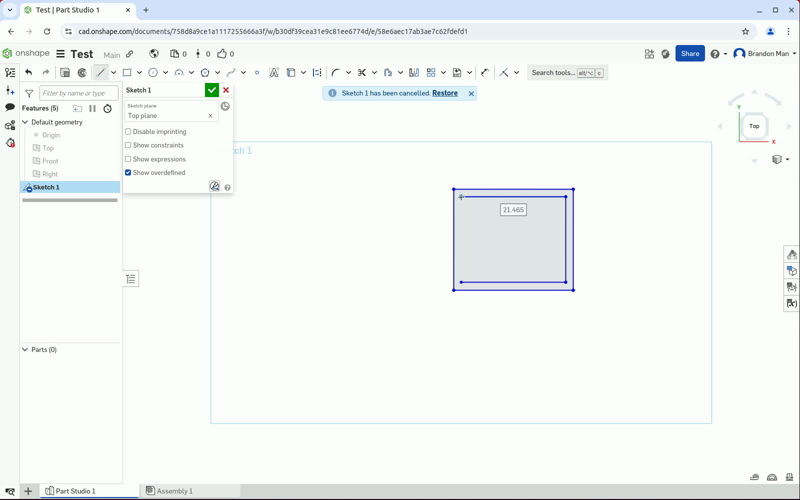
mouse_move(461, 282)
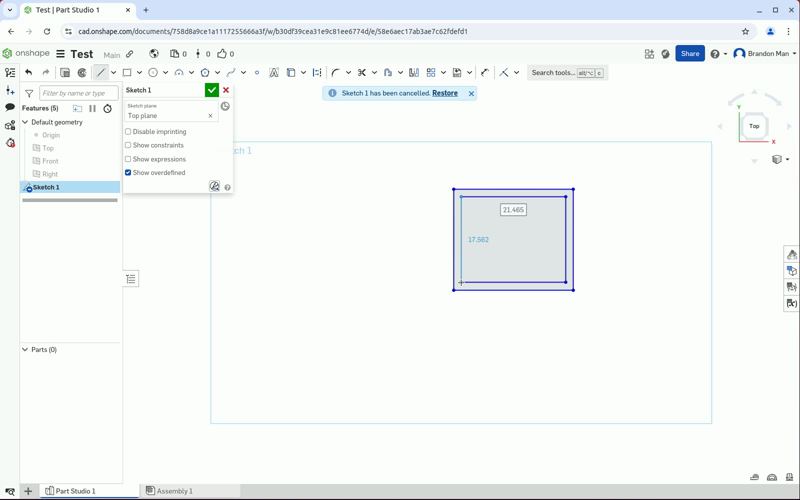
key_up(shift)
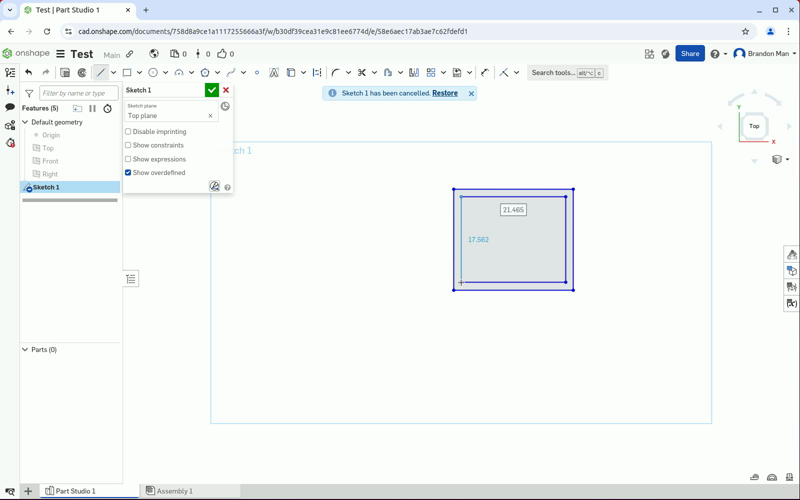
click(461, 282)
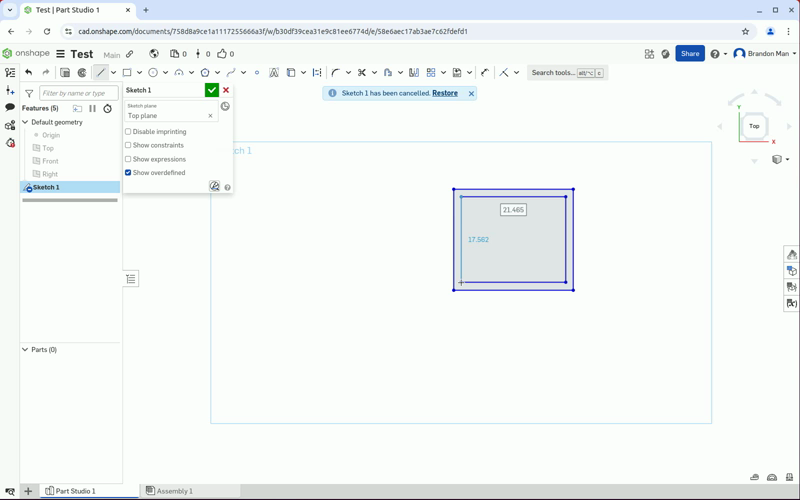
key(esc)
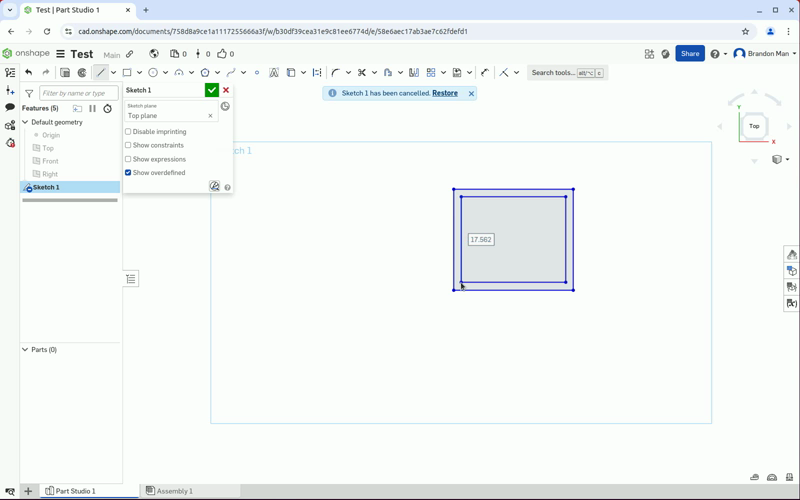
mouse_move(505, 286)
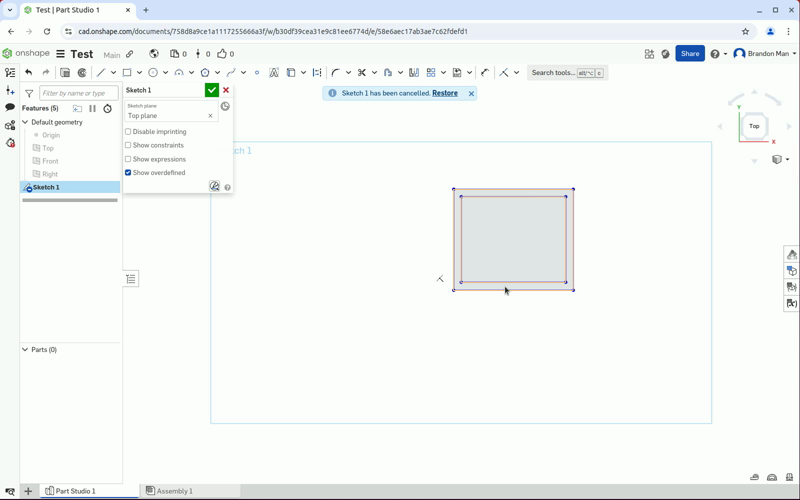
click(505, 286)
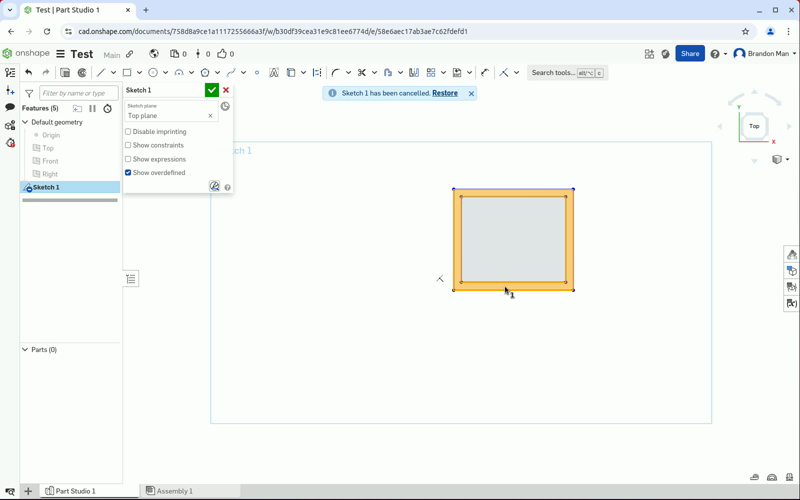
mouse_move(73, 352)
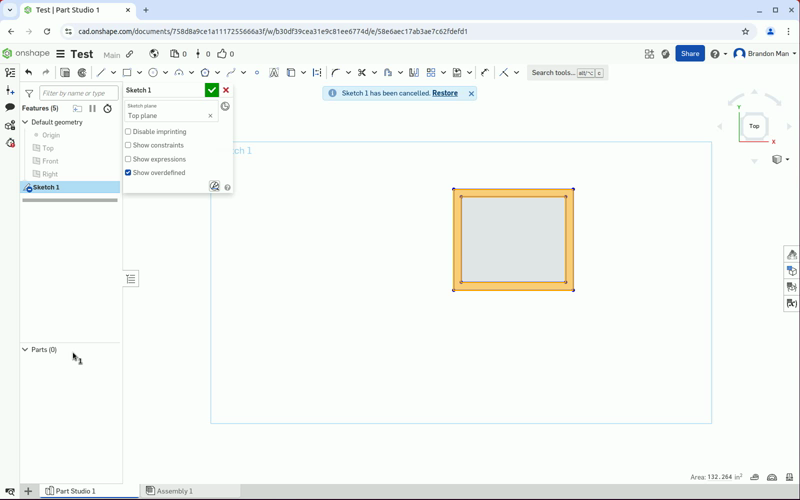
key(shift+y)
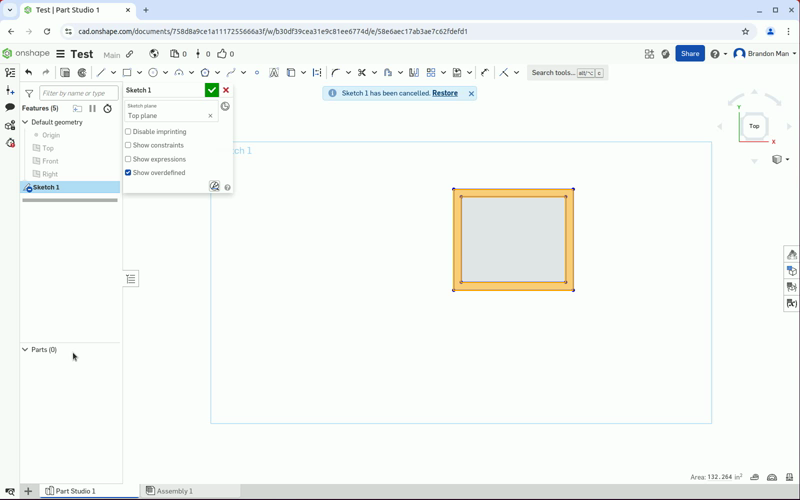
key(shift+e)
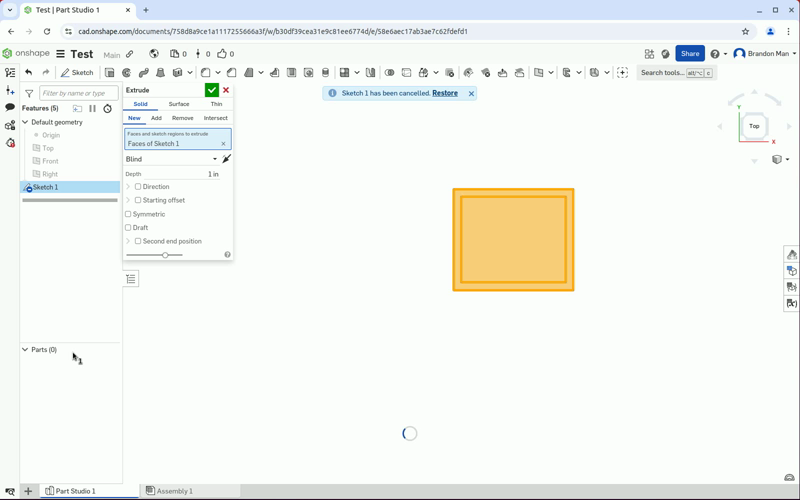
mouse_move(143, 106)
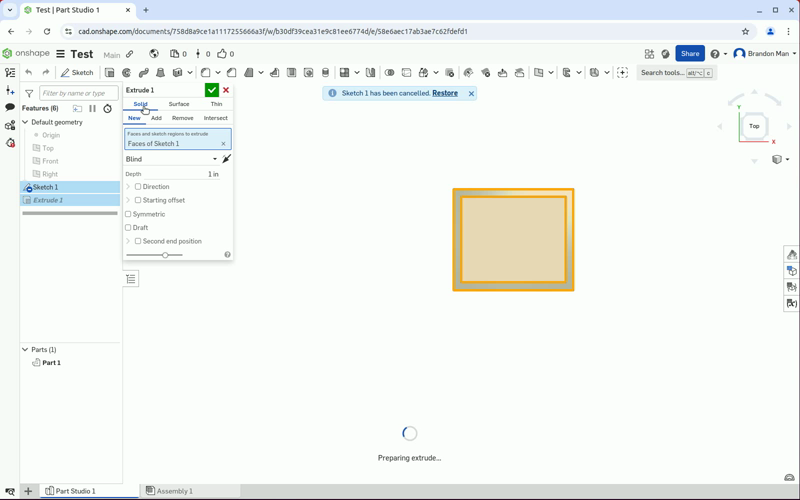
click(143, 106)
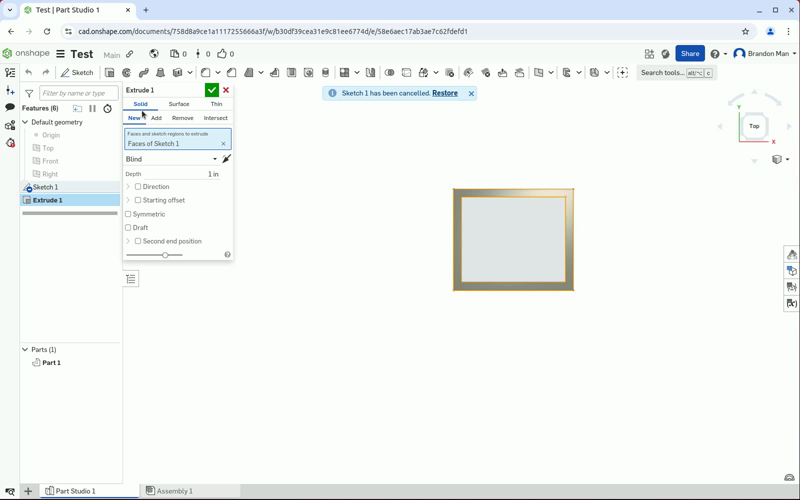
mouse_move(137, 120)
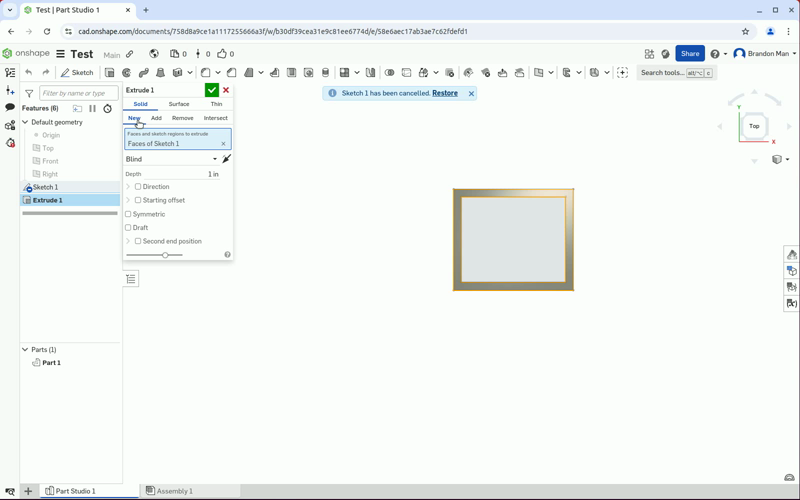
click(137, 120)
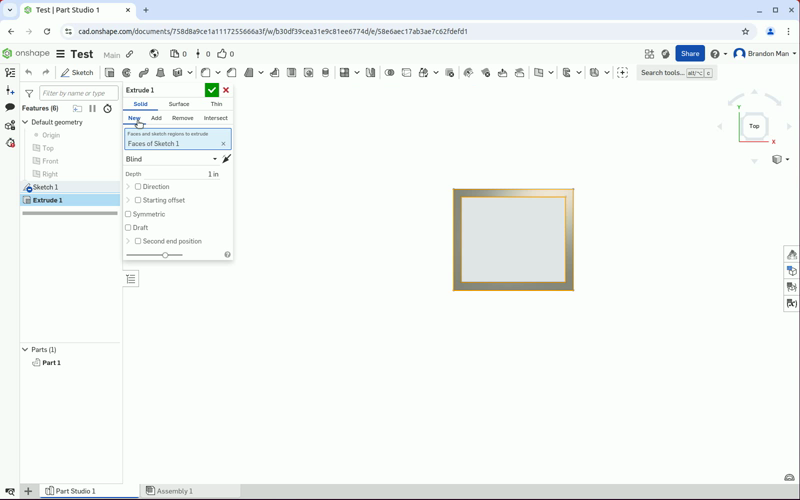
key(tab, 4)
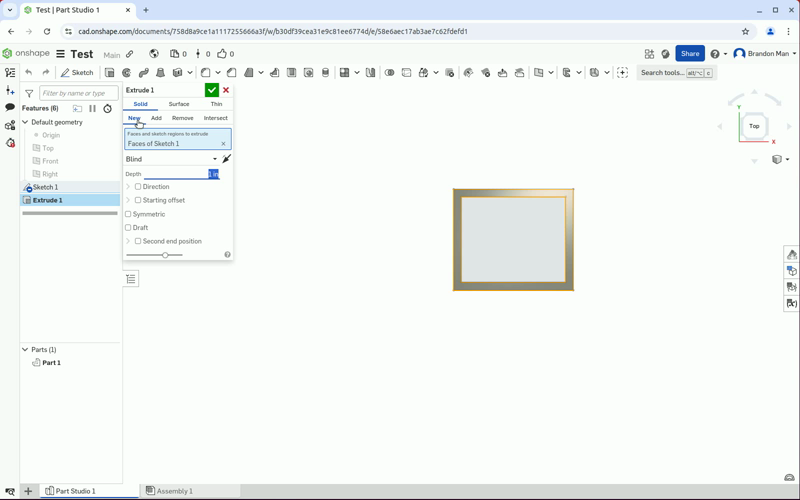
text(6.499)
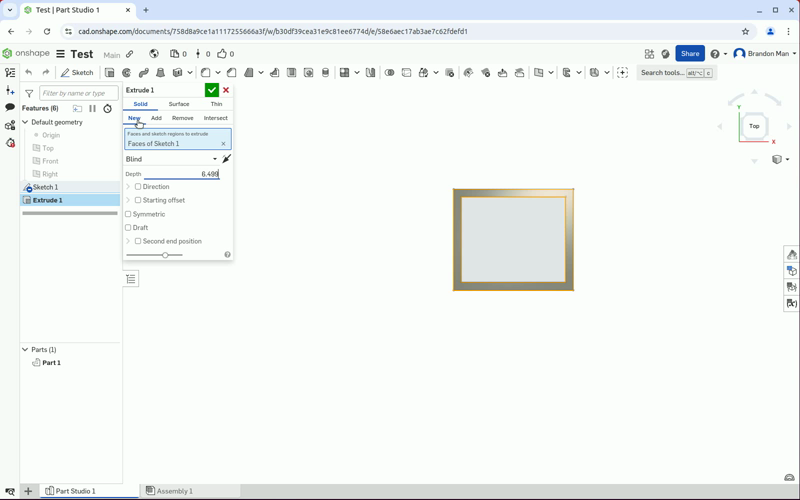
key(enter)
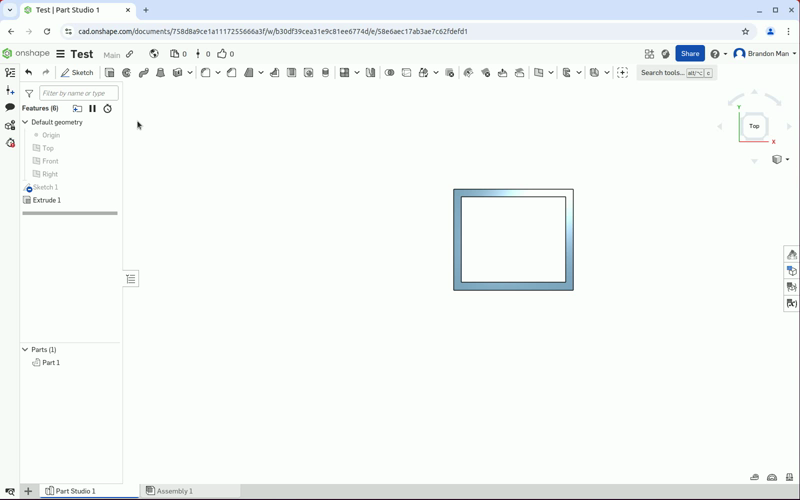
key(shift+h)
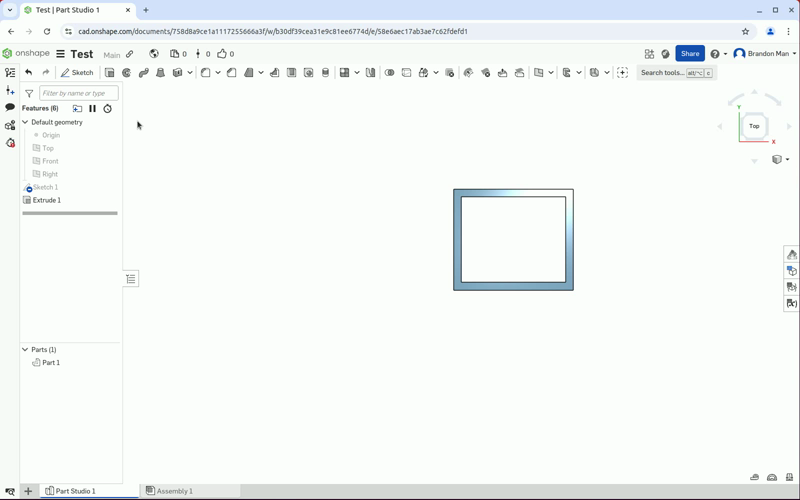
key(shift+h)
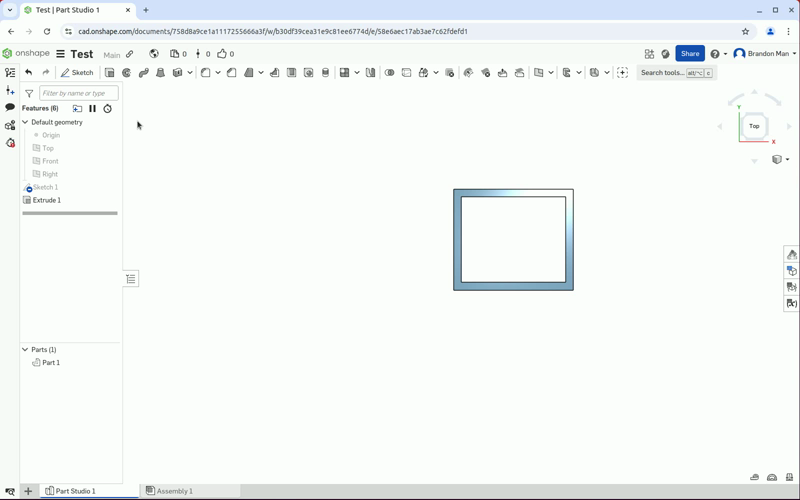
mouse_move(73, 189)
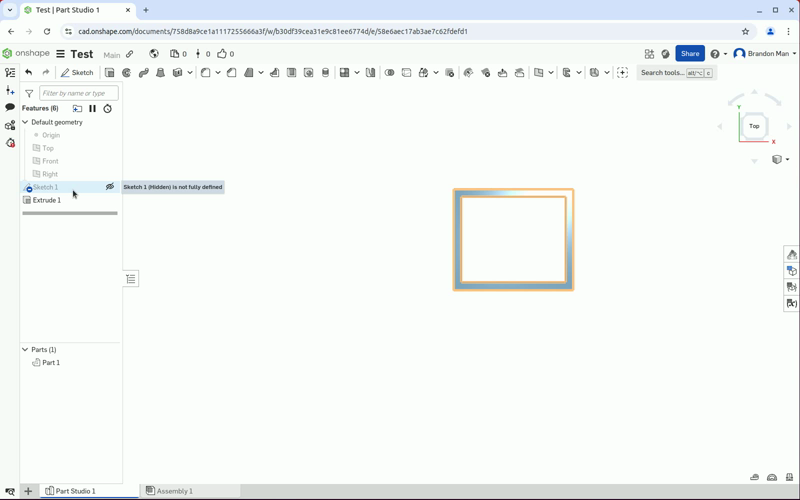
click(73, 189)
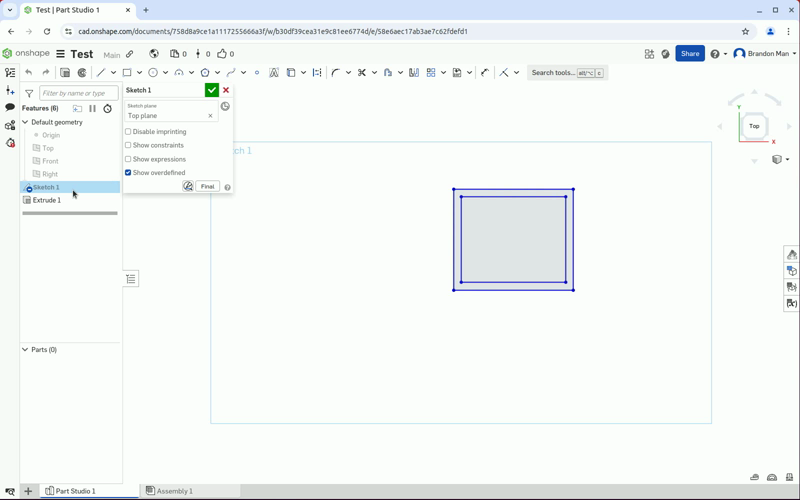
mouse_move(229, 92)
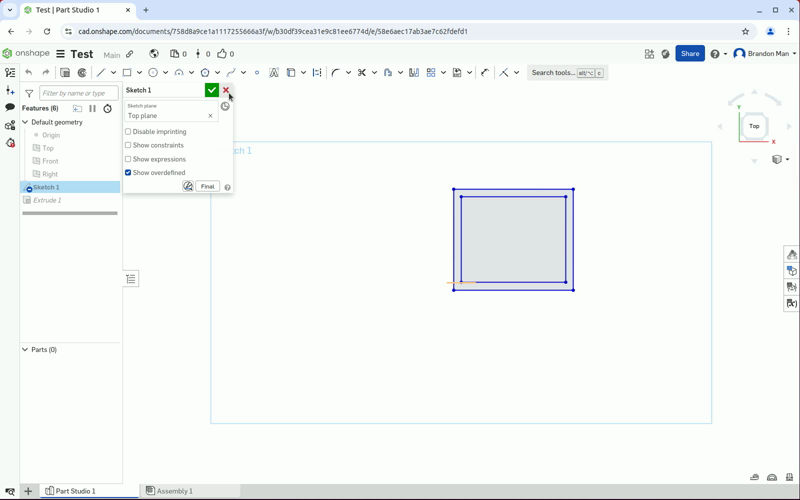
click(229, 92)
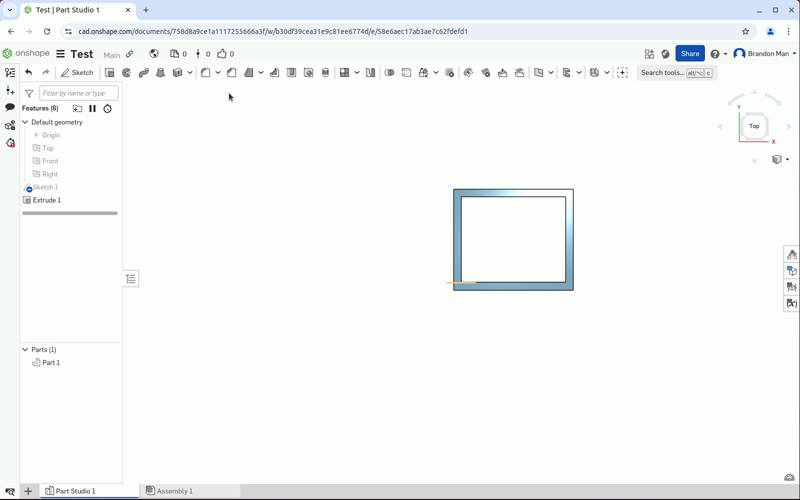
mouse_move(73, 352)
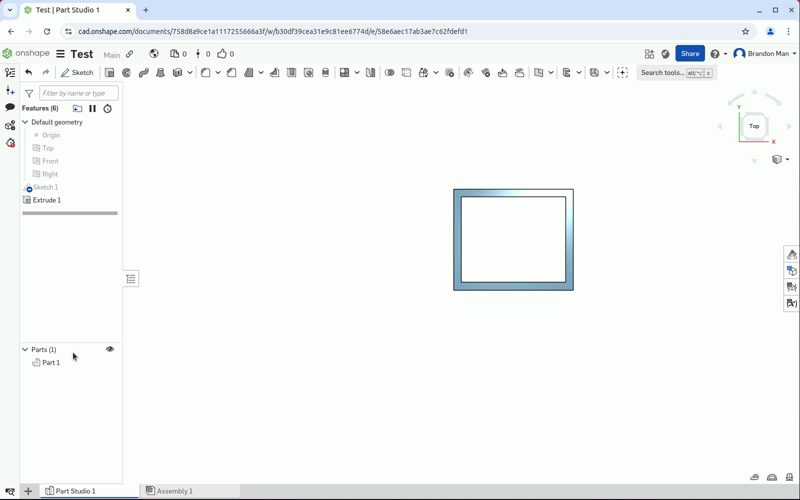
key(y)
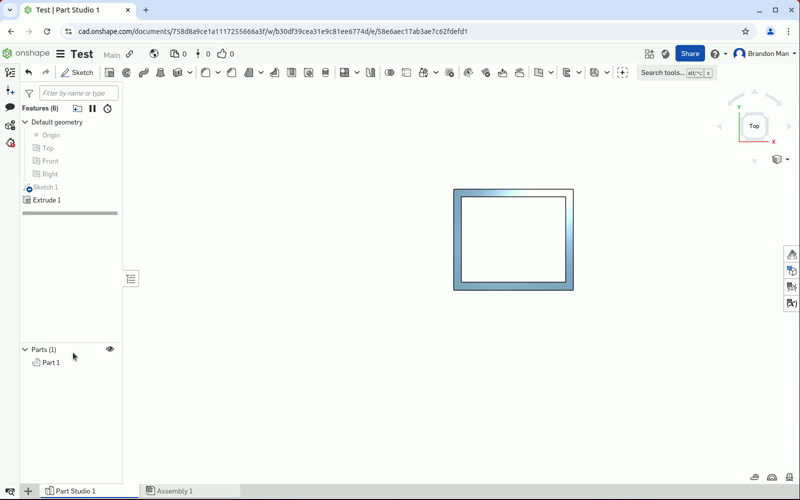
key(shift+p)
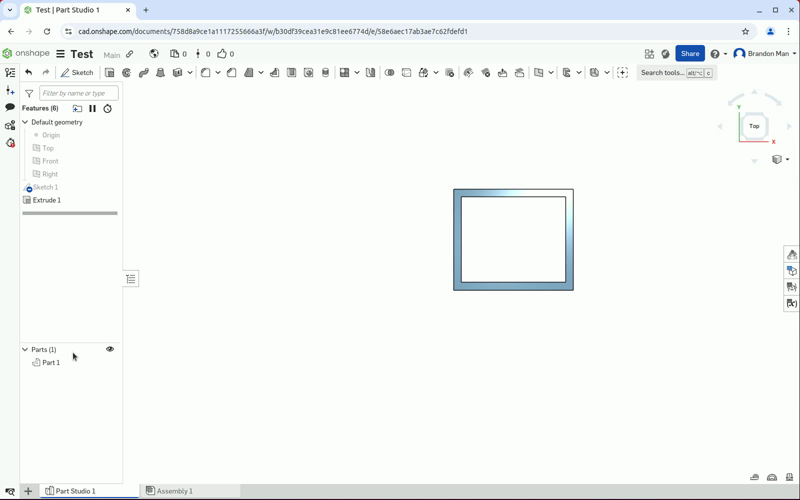
key(space)
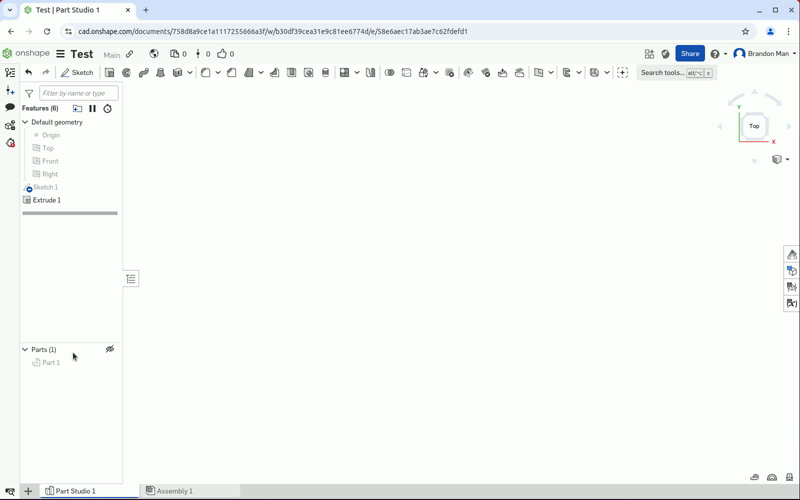
key_down(shift)
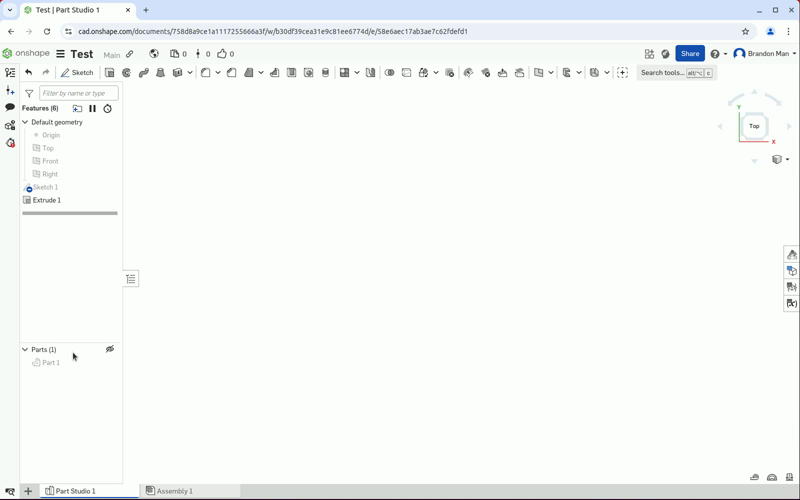
key(up)
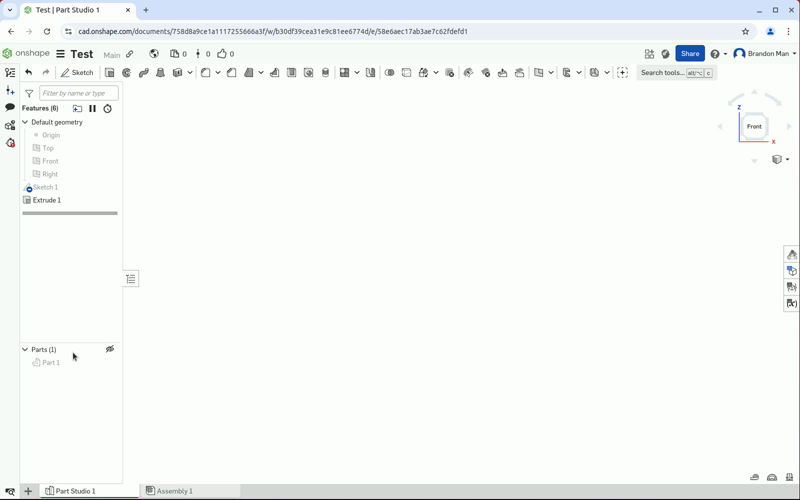
key_up(shift)
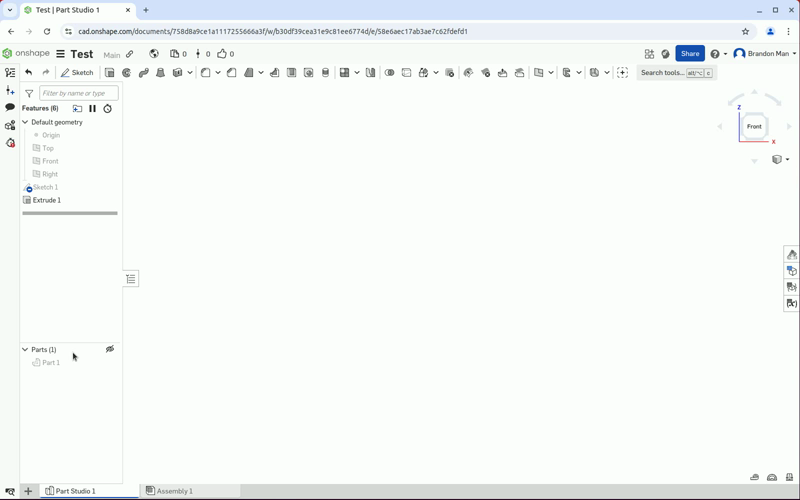
mouse_move(73, 352)
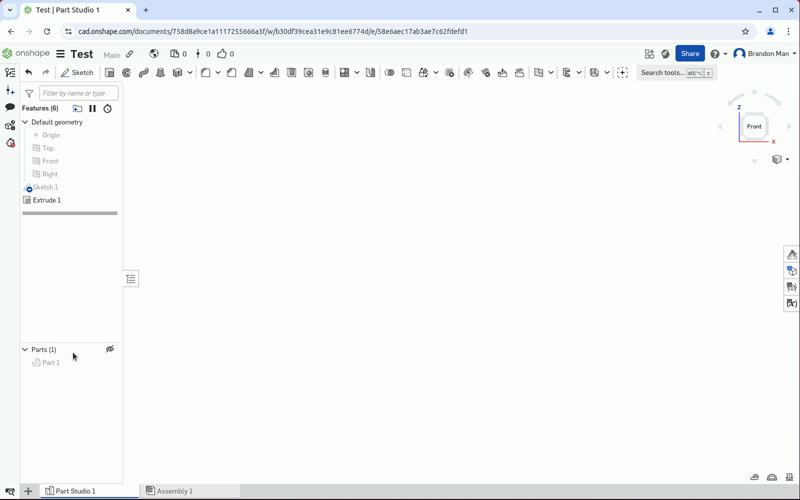
key(shift+y)
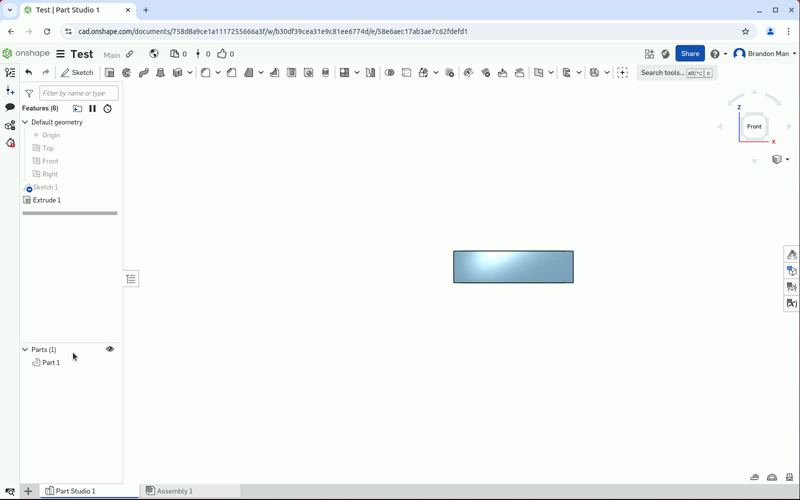
mouse_move(541, 75)
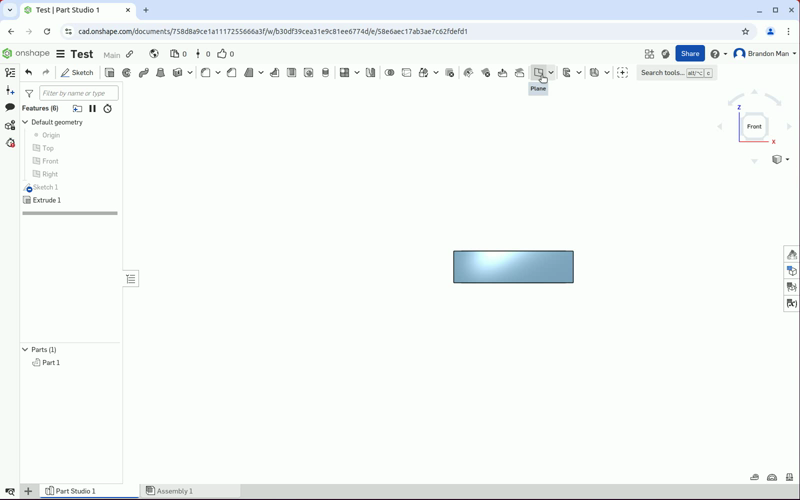
click(541, 75)
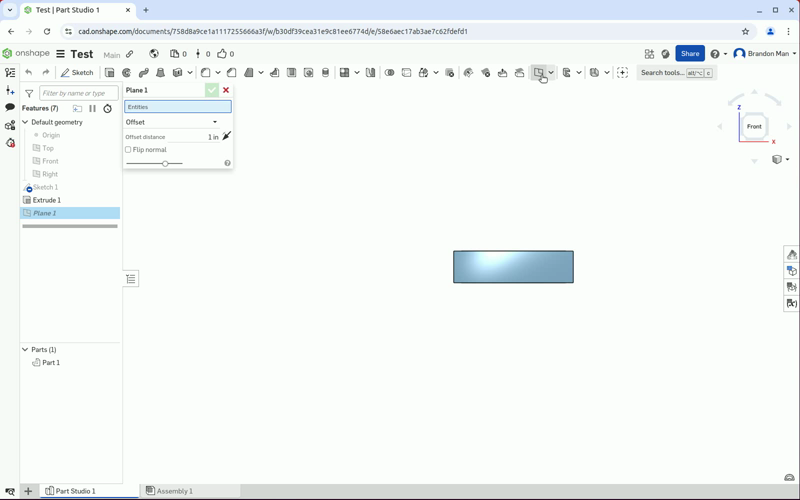
mouse_move(73, 163)
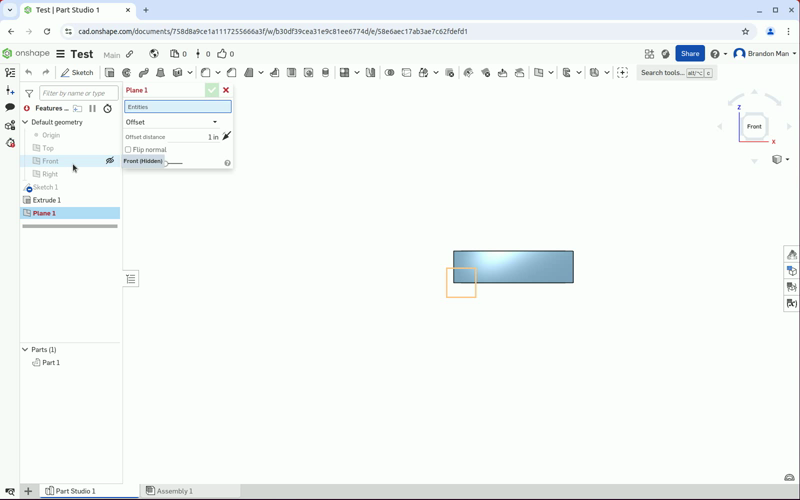
click(73, 163)
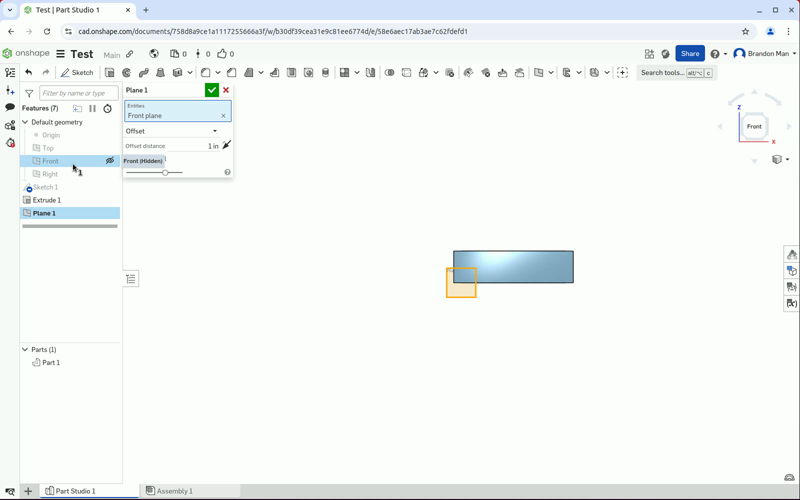
key(tab, 2)
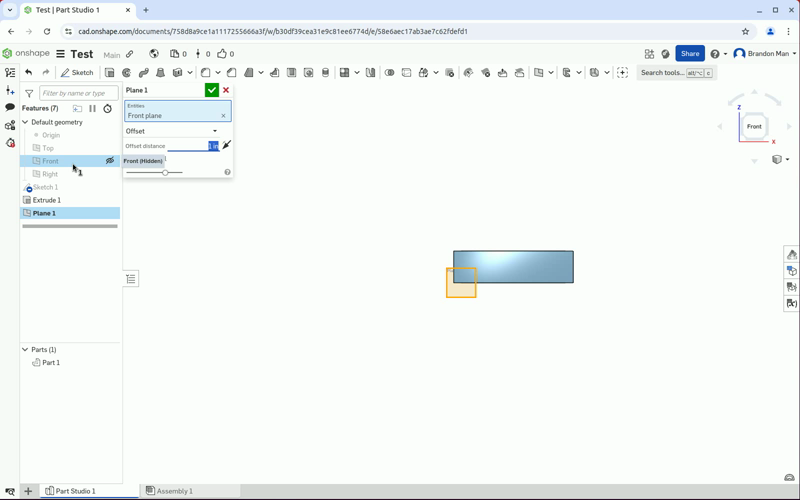
text(1.448)
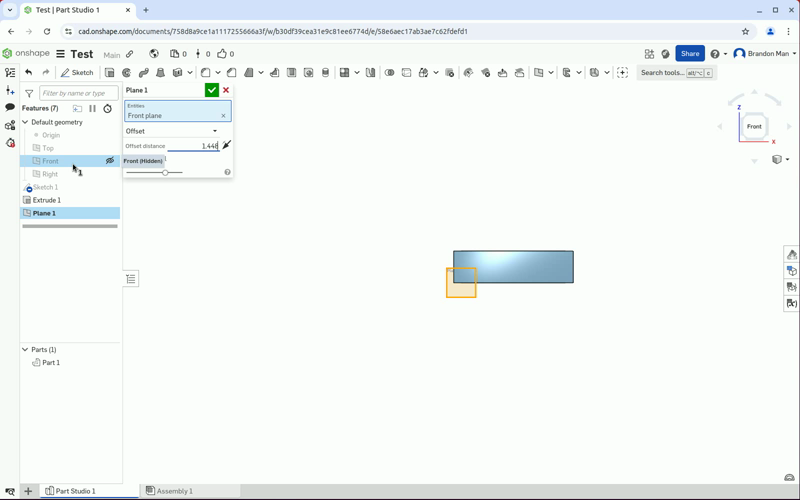
key(enter, 2)
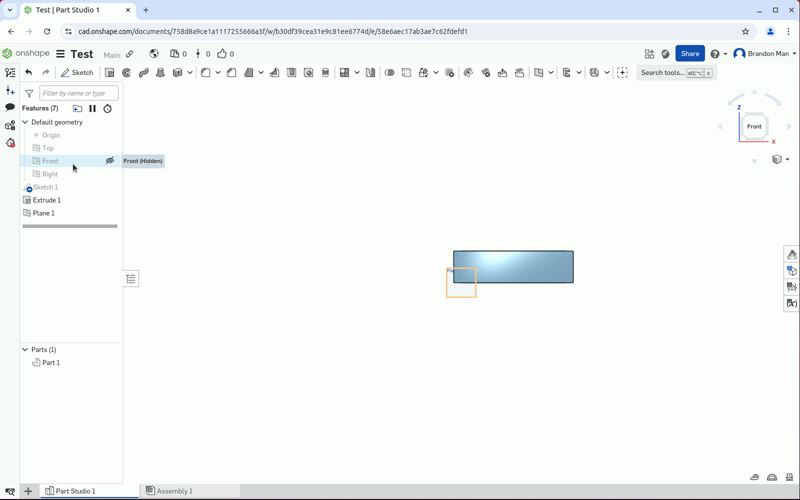
key(shift+s)
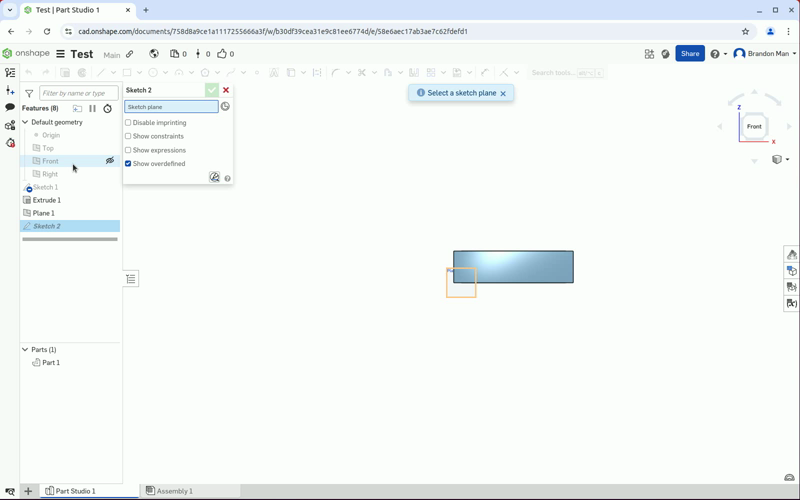
mouse_move(73, 215)
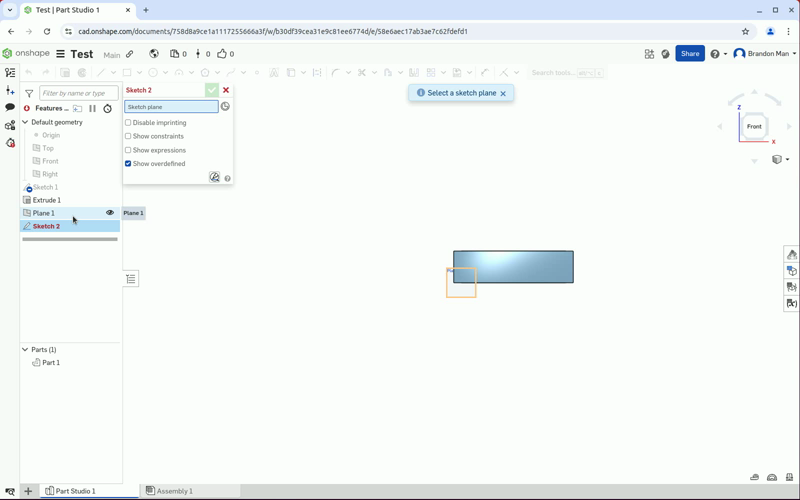
click(73, 215)
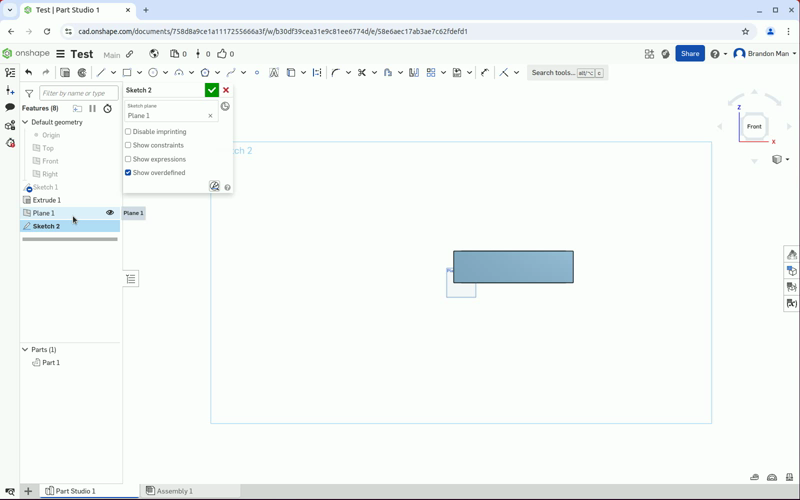
mouse_move(73, 352)
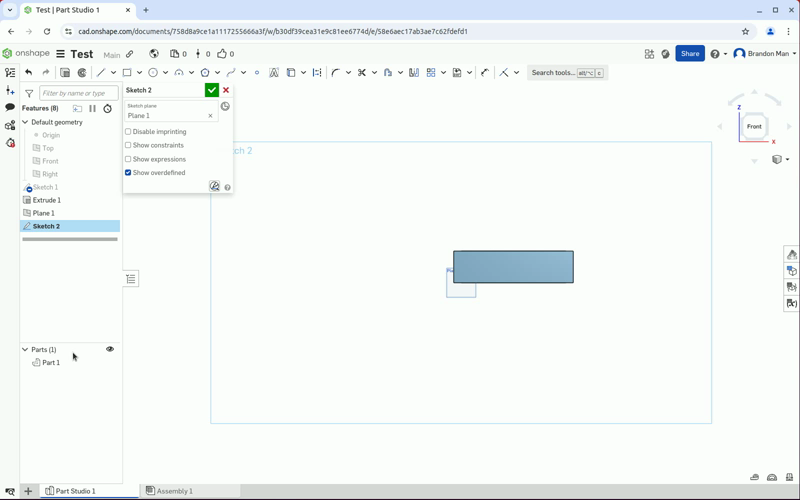
key(y)
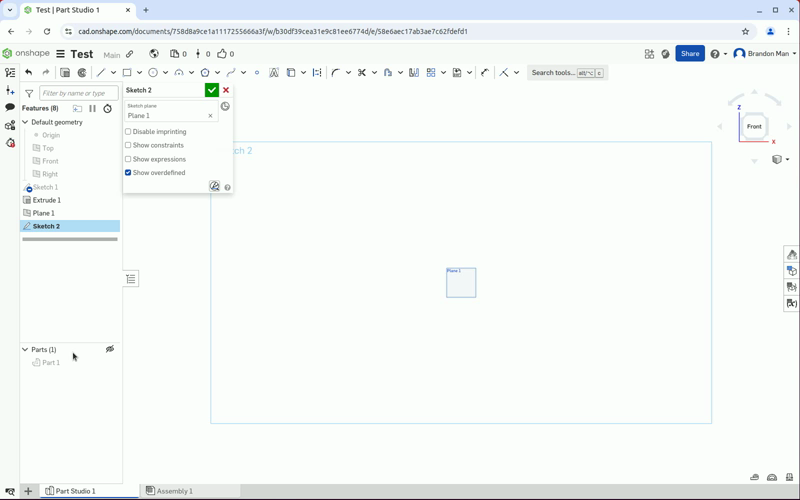
key(l)
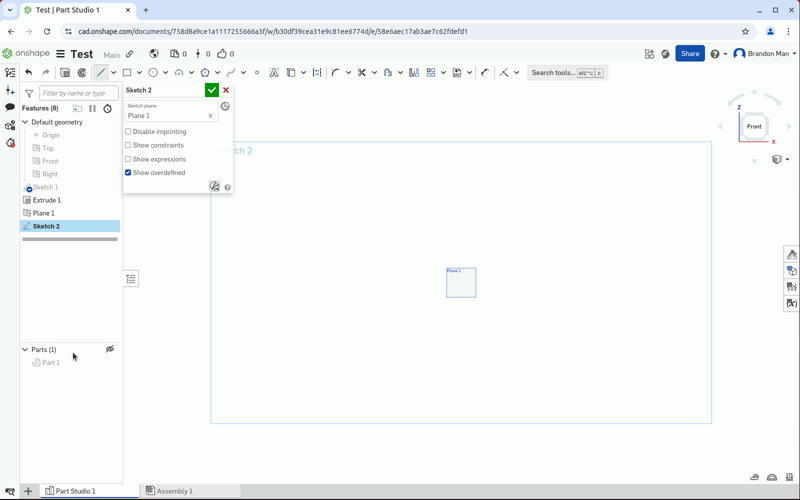
key_down(shift)
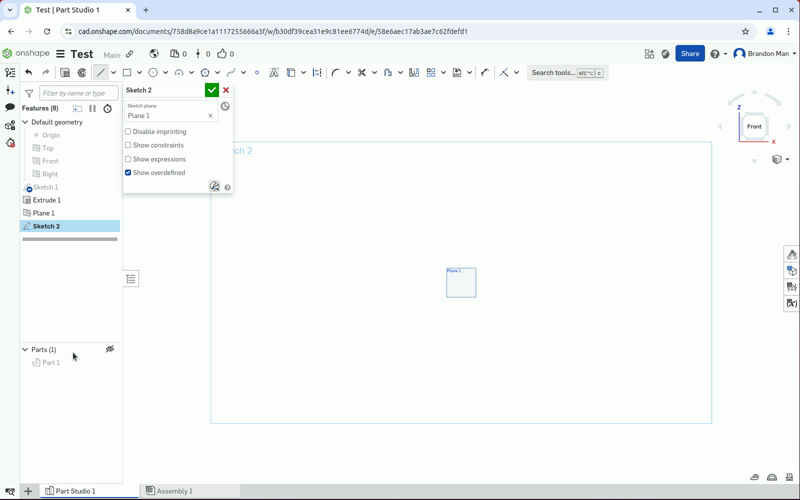
mouse_move(460, 282)
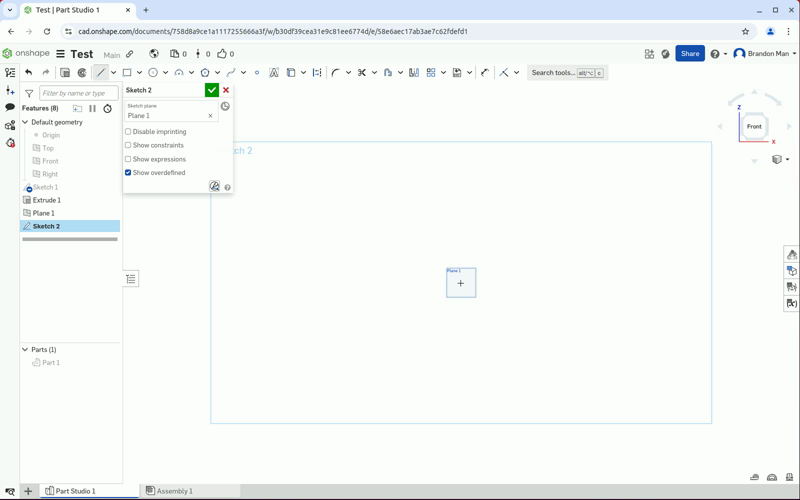
click(460, 282)
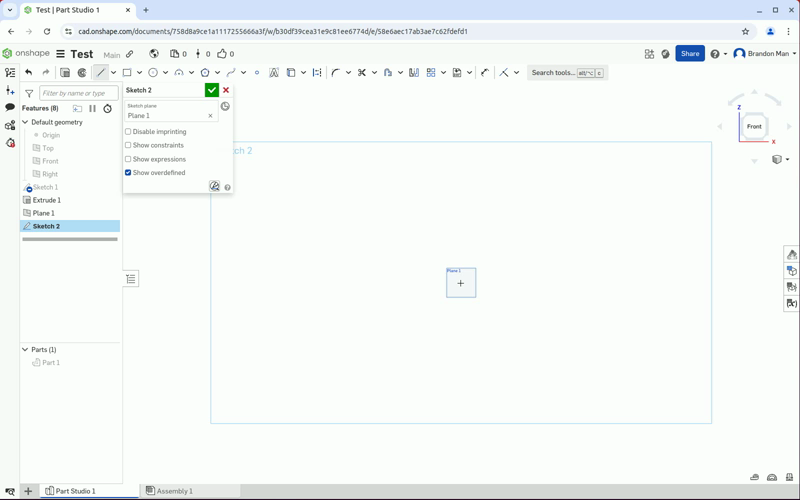
key_up(shift)
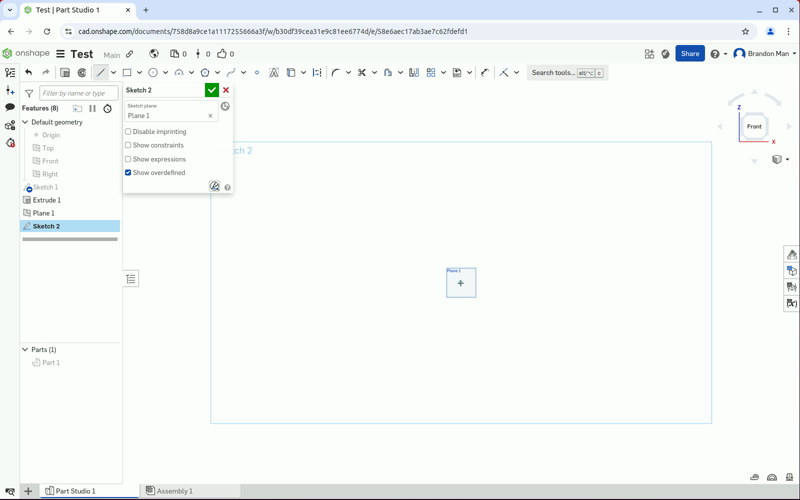
key_down(shift)
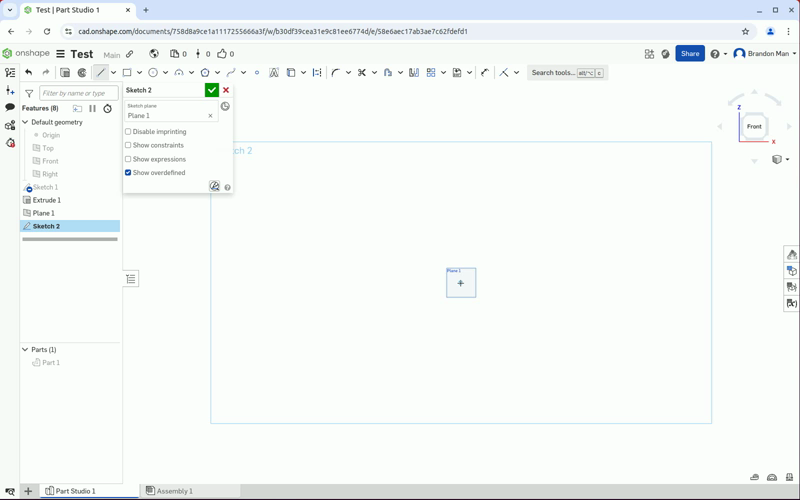
mouse_move(566, 282)
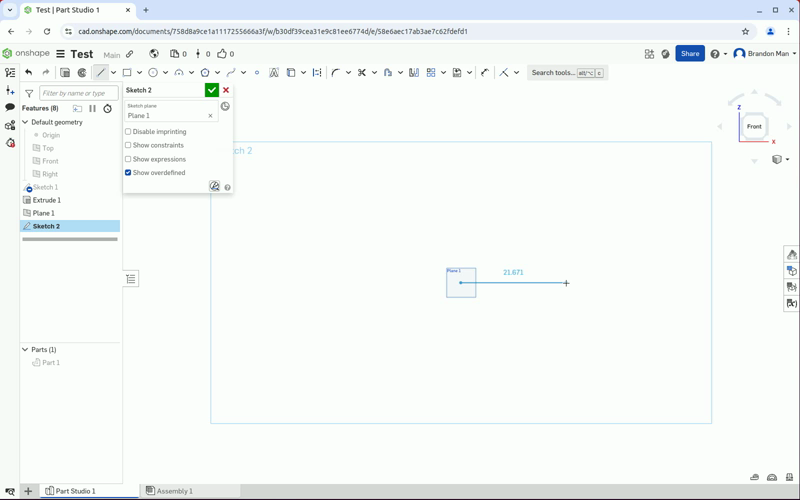
click(566, 282)
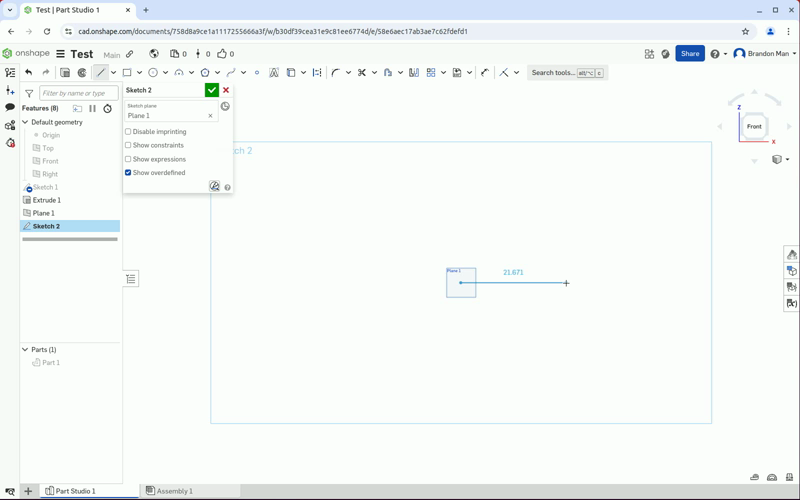
key_up(shift)
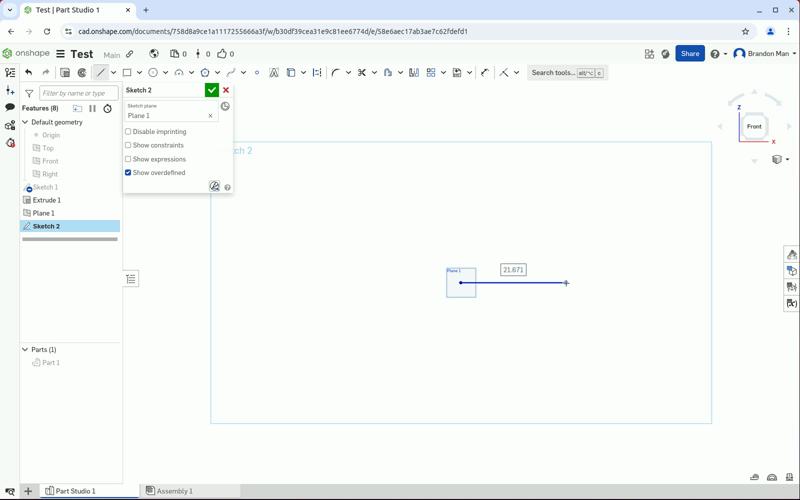
key_down(shift)
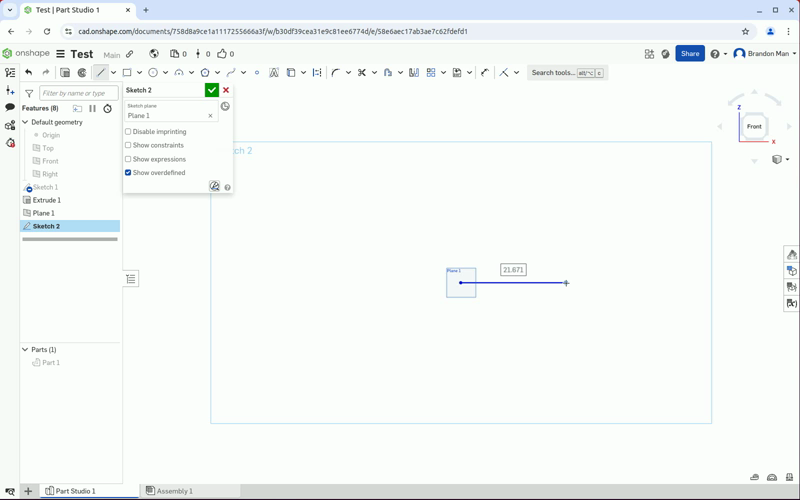
mouse_move(589, 282)
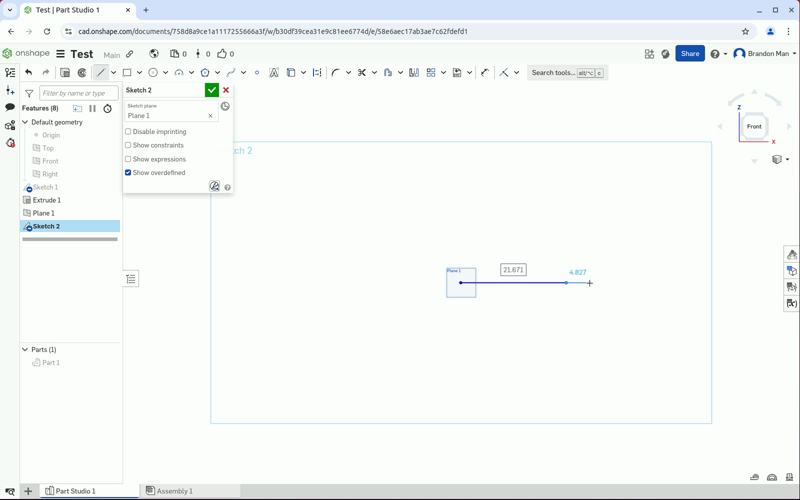
mouse_move(566, 256)
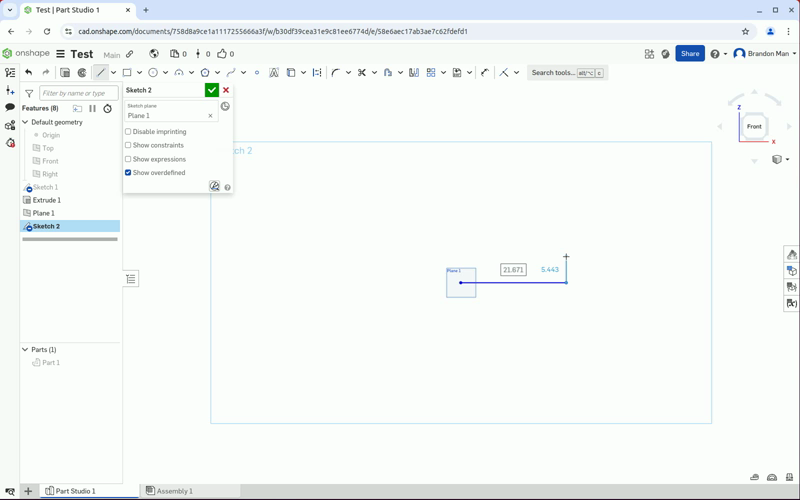
click(566, 256)
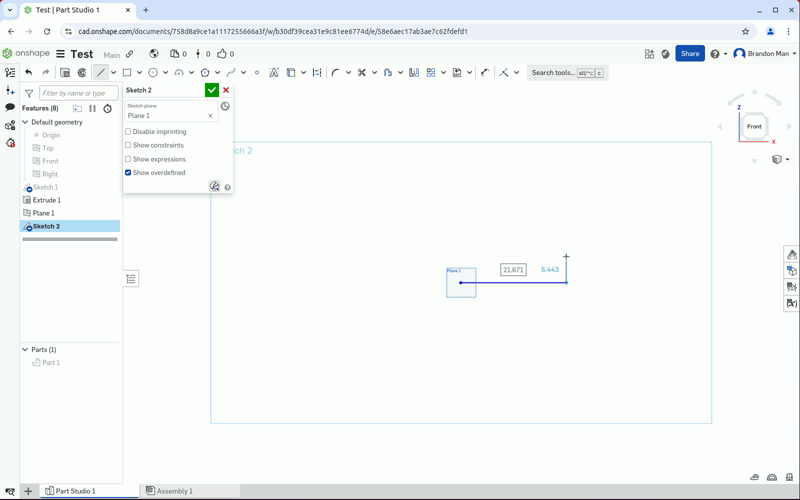
key_up(shift)
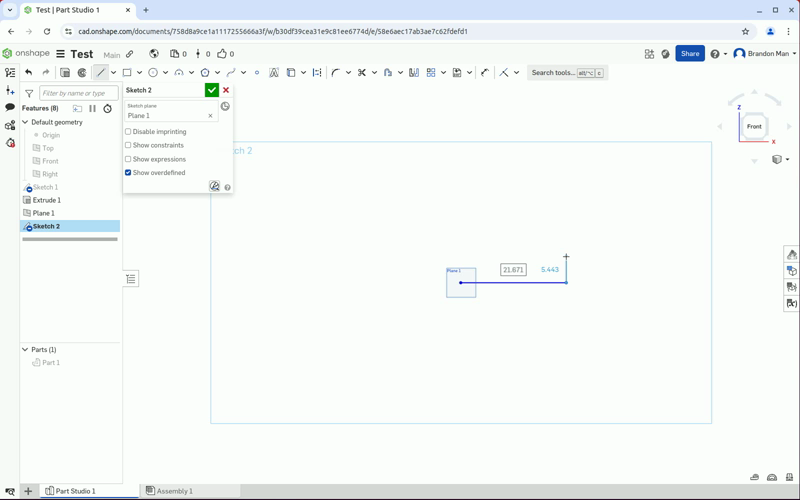
key_down(shift)
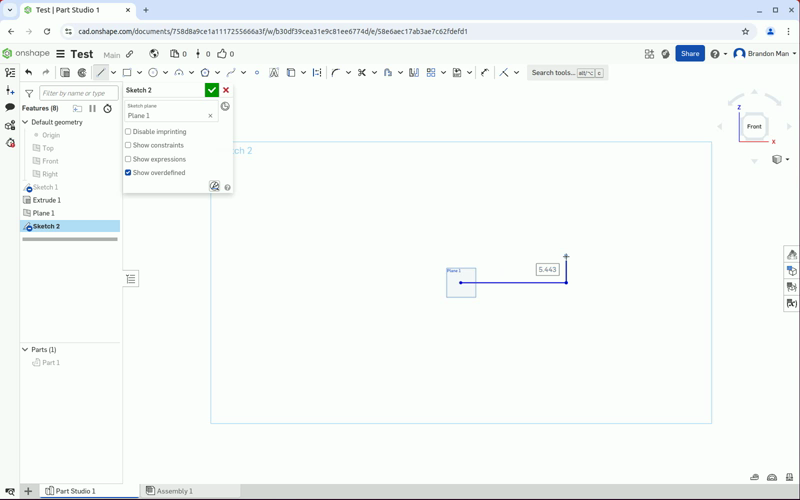
mouse_move(460, 256)
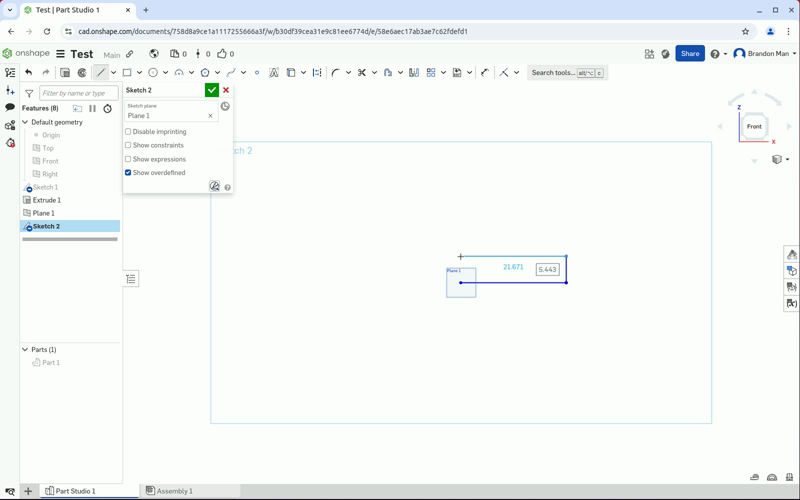
click(460, 256)
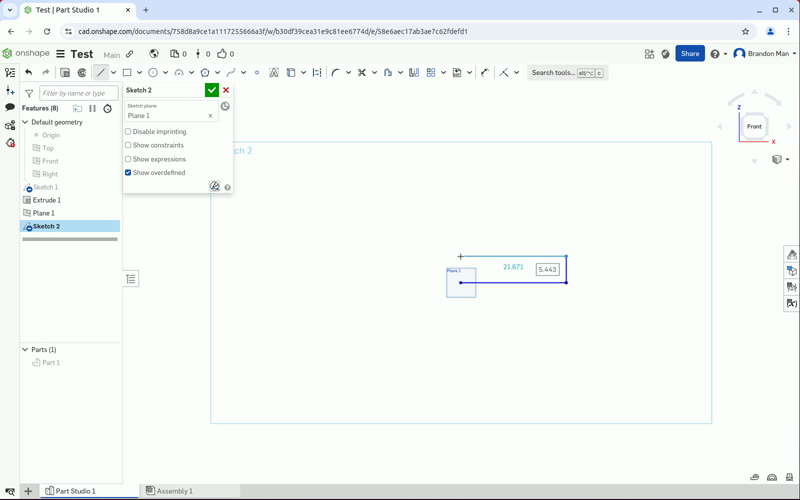
key_up(shift)
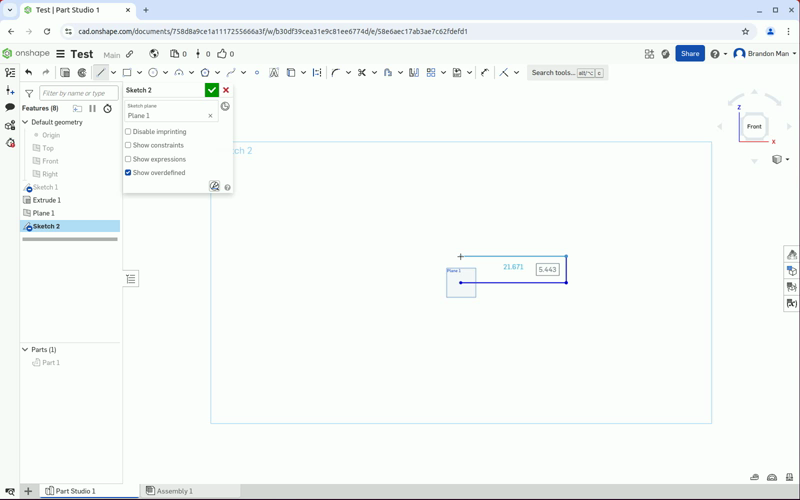
mouse_move(490, 256)
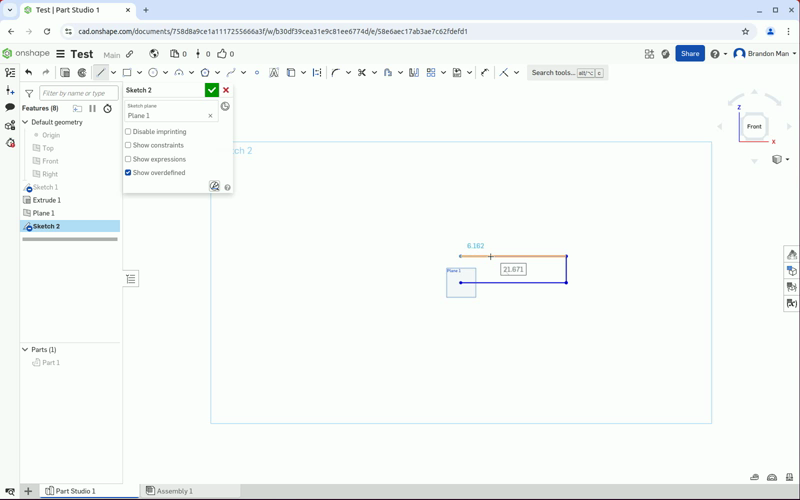
key_down(shift)
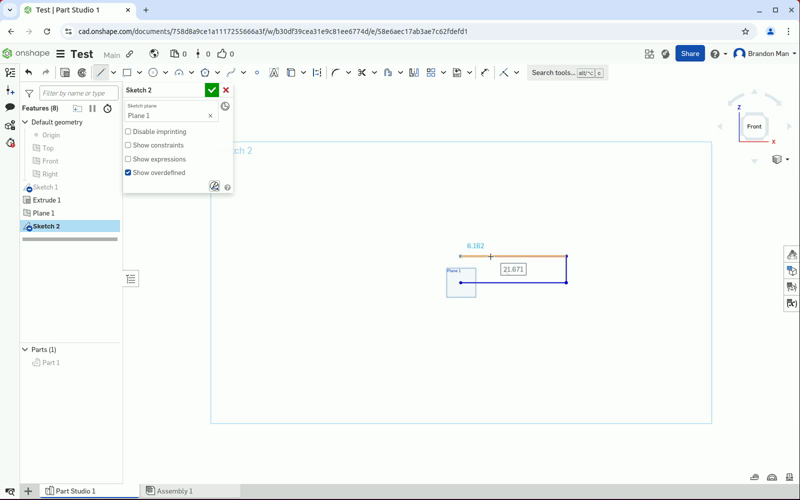
mouse_move(460, 282)
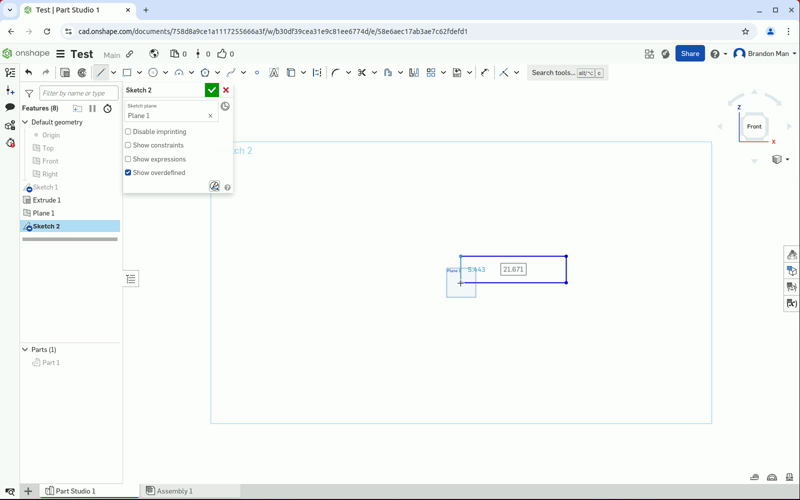
key_up(shift)
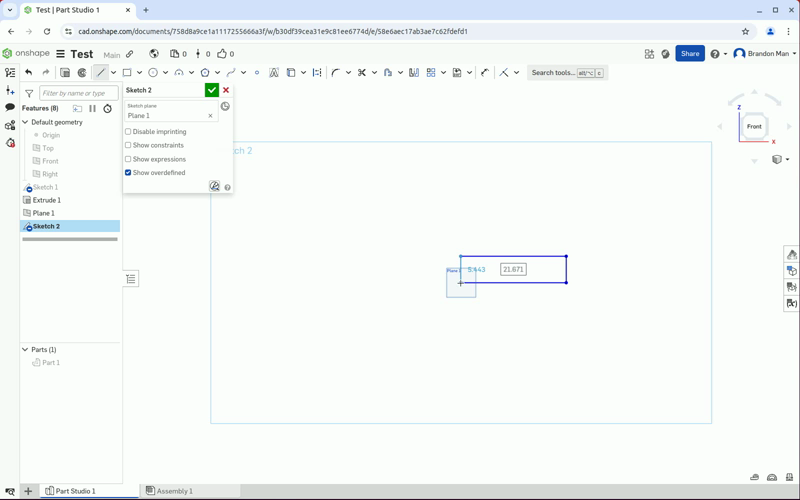
click(460, 282)
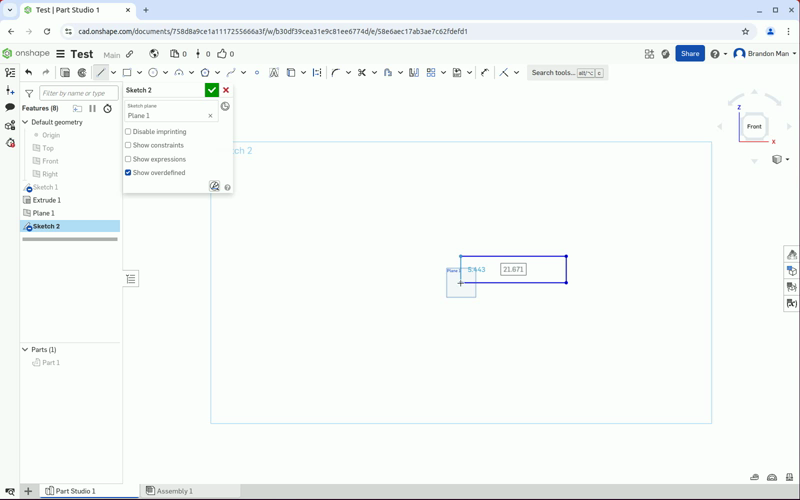
key(esc)
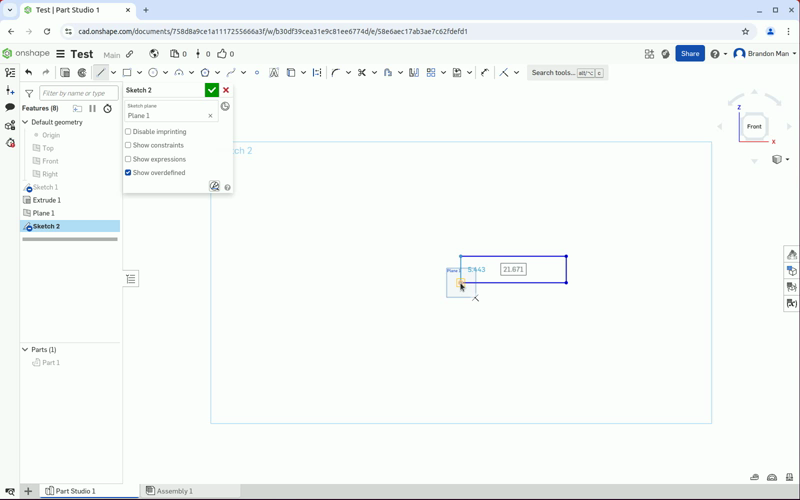
mouse_move(466, 266)
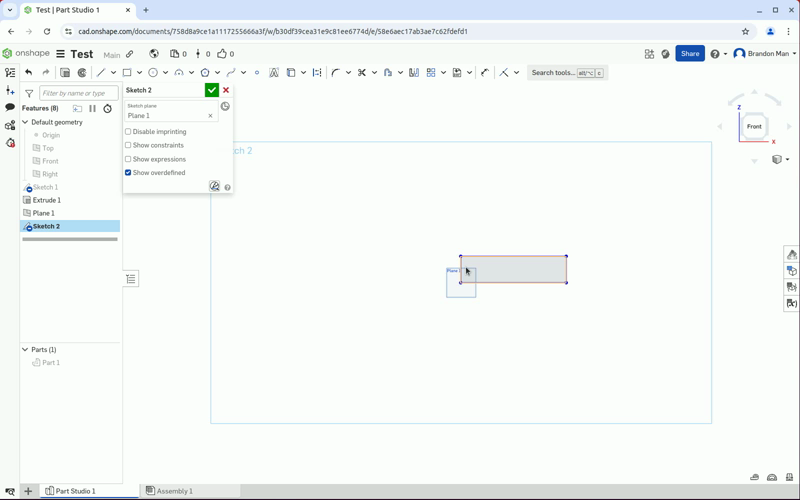
click(466, 266)
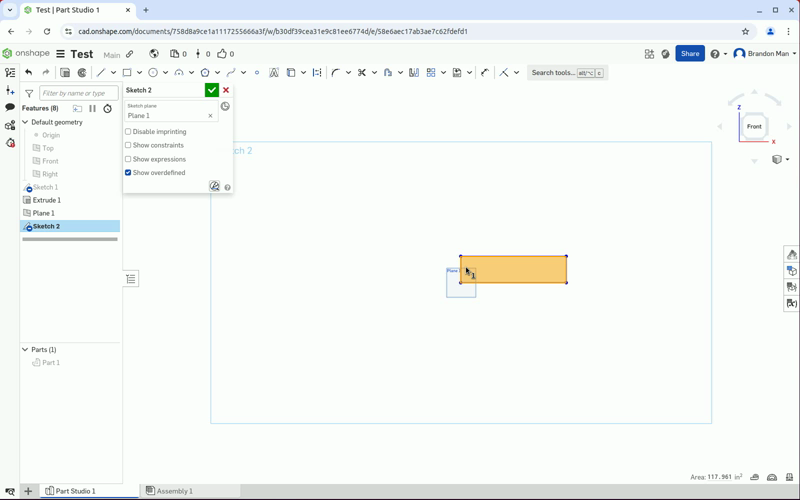
mouse_move(73, 352)
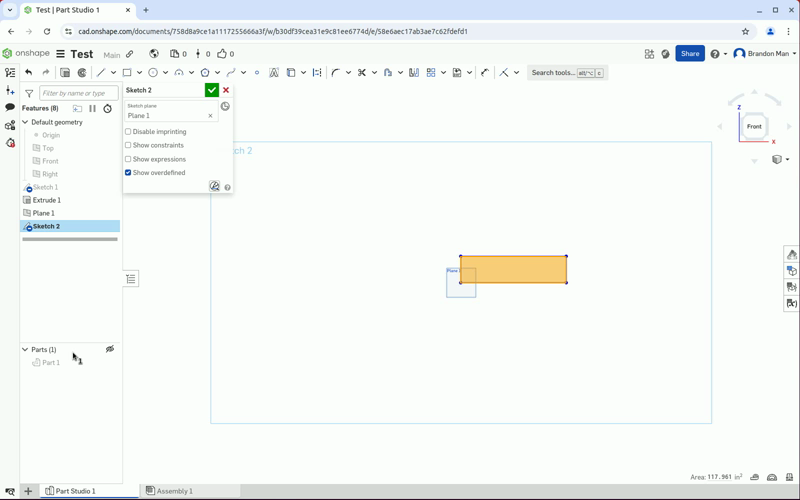
key(shift+y)
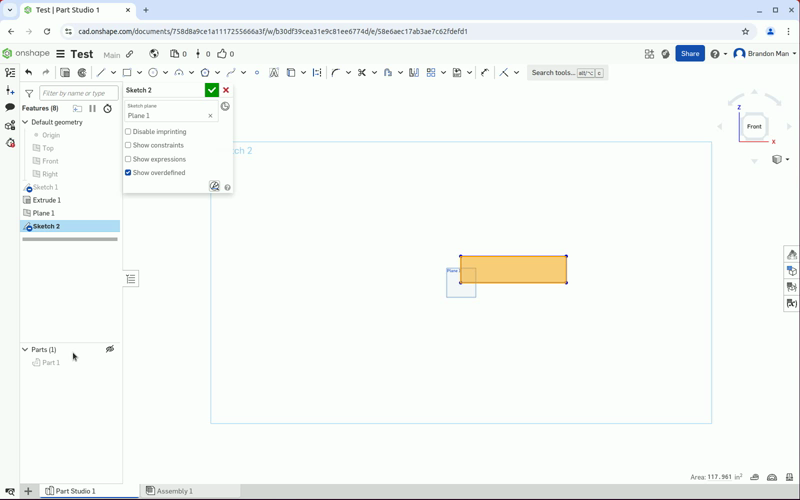
key(shift+e)
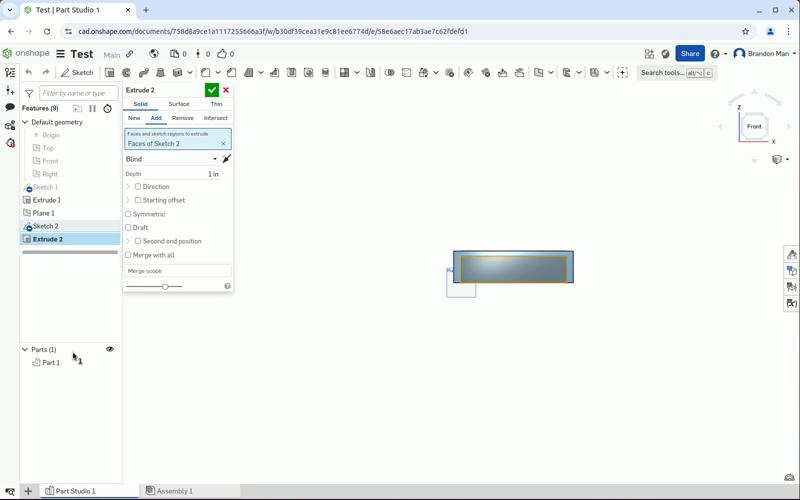
mouse_move(143, 106)
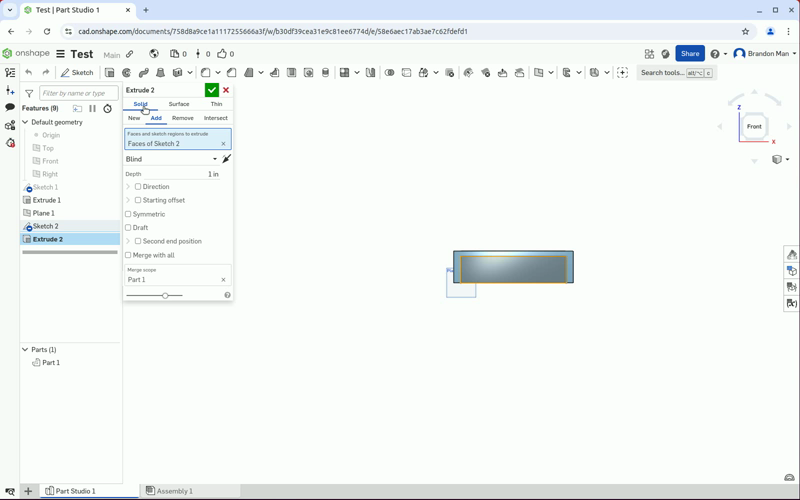
click(143, 106)
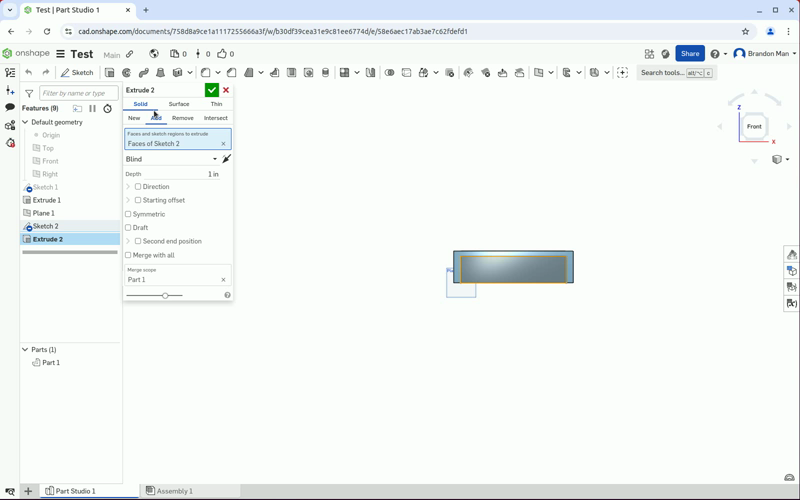
mouse_move(186, 120)
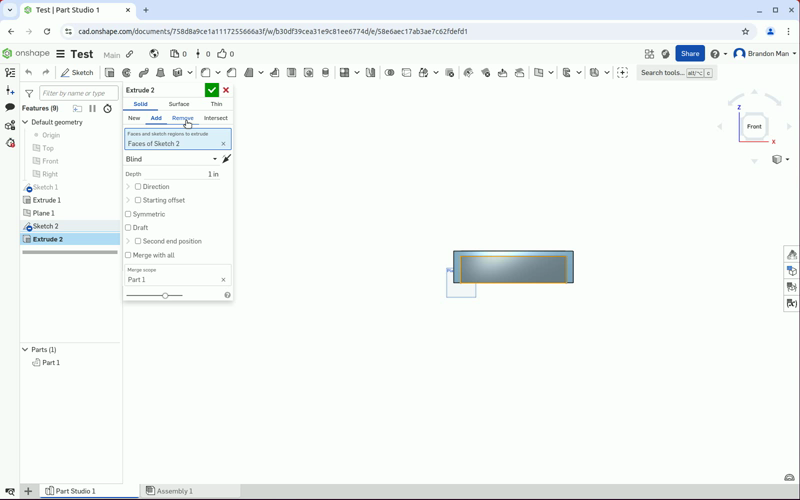
click(186, 120)
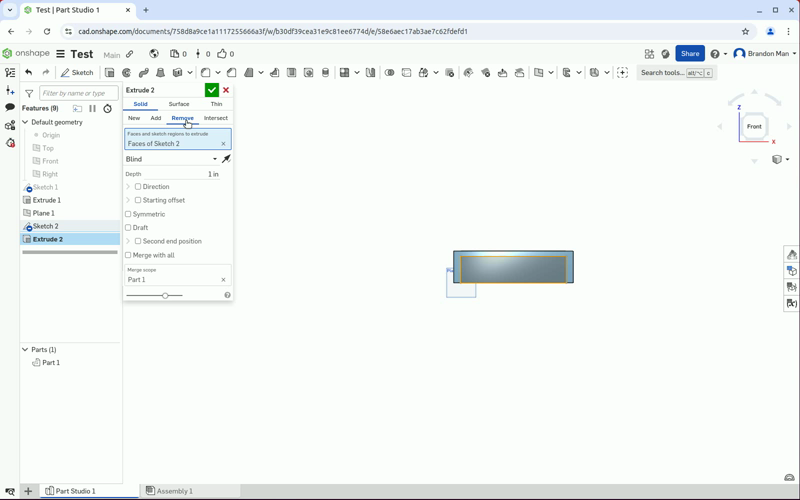
key(tab, 4)
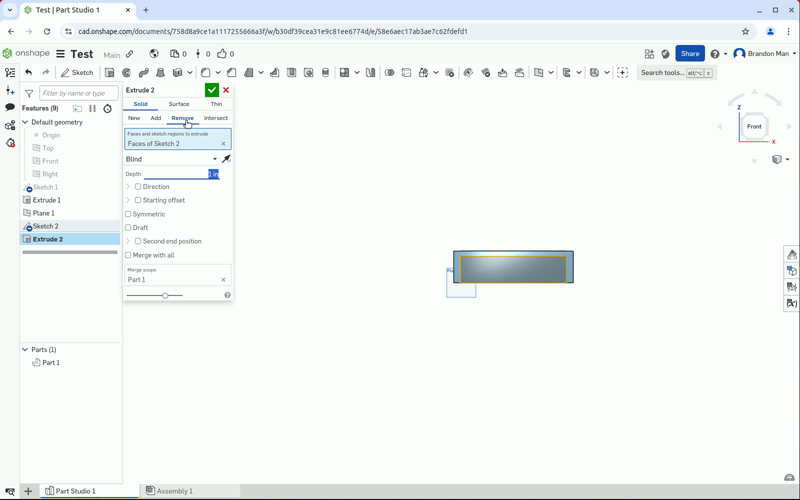
text(2.648)
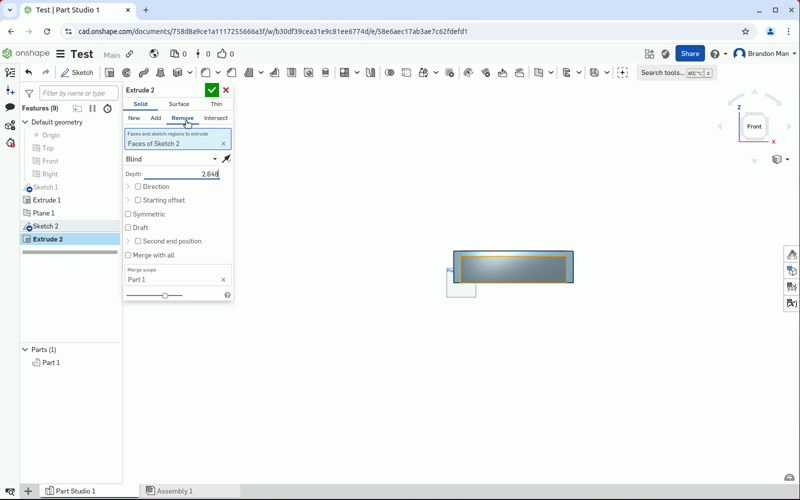
key(tab, 6)
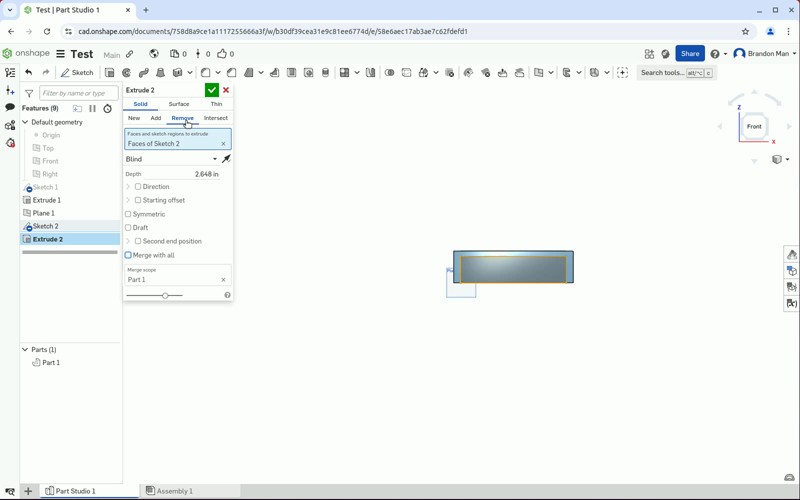
key(space)
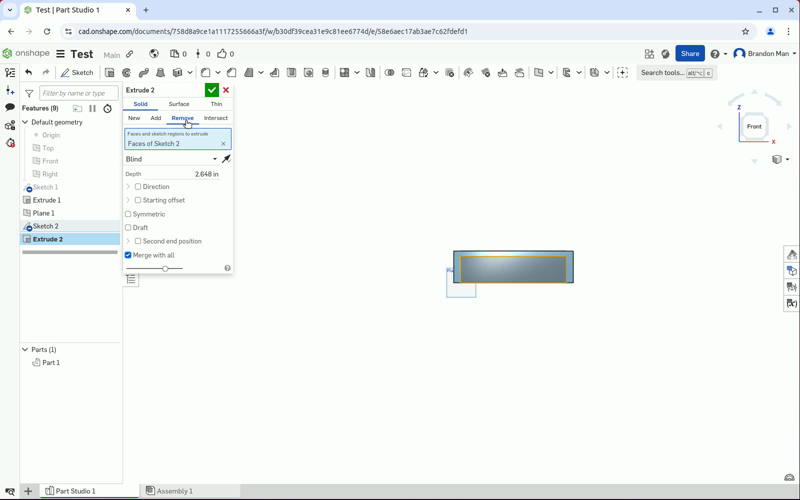
key(enter)
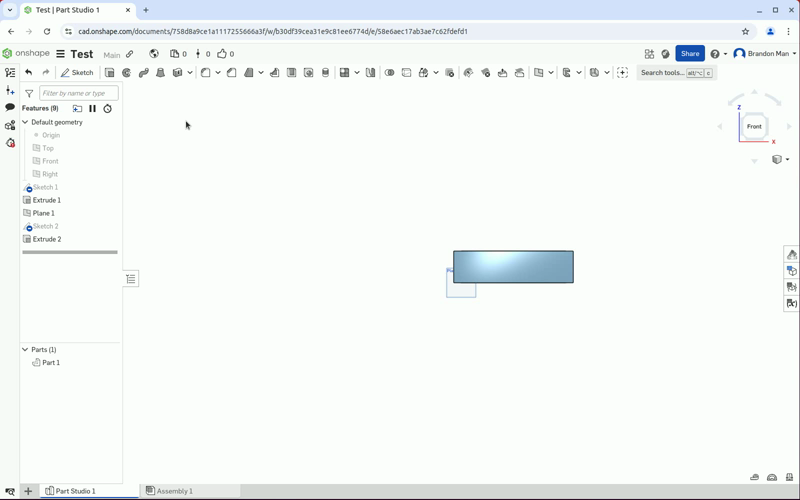
key(shift+h)
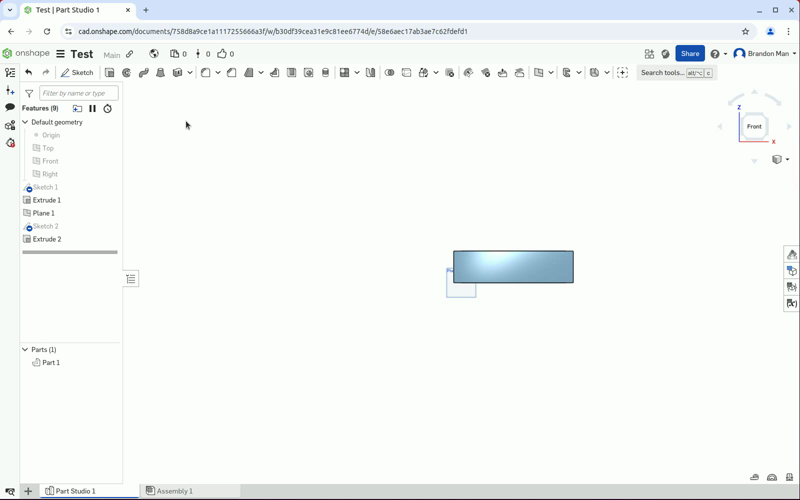
key(shift+h)
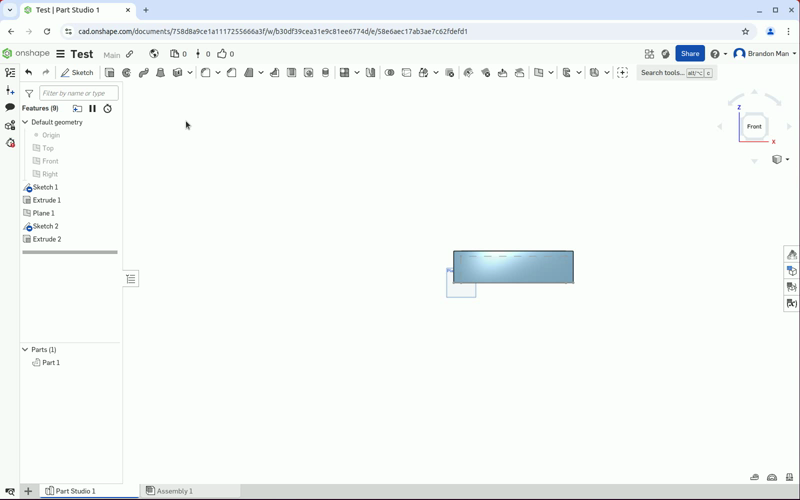
key(shift+7)
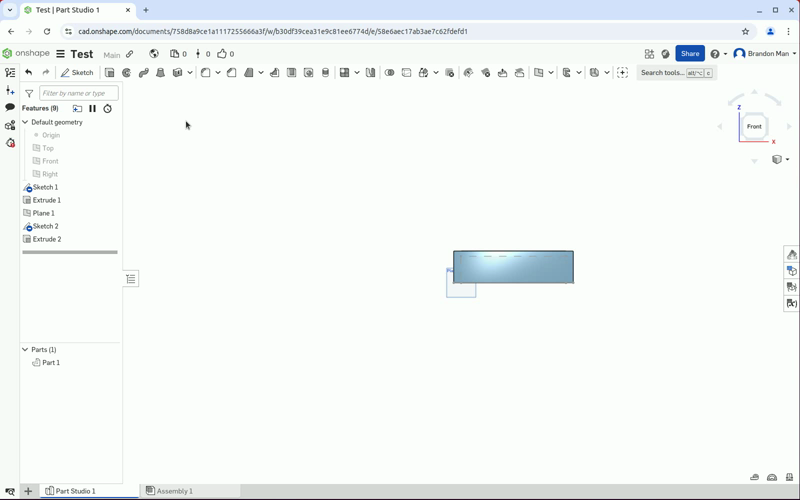
key(left, 2)
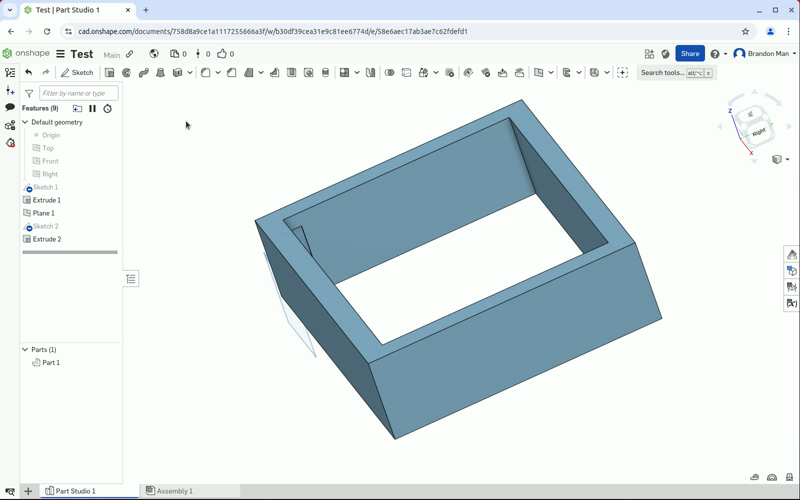
key(down, 2)
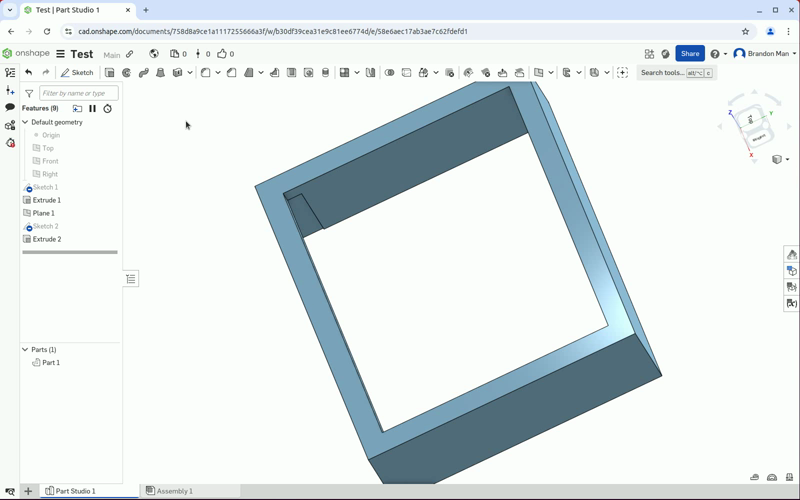
key(up, 2)
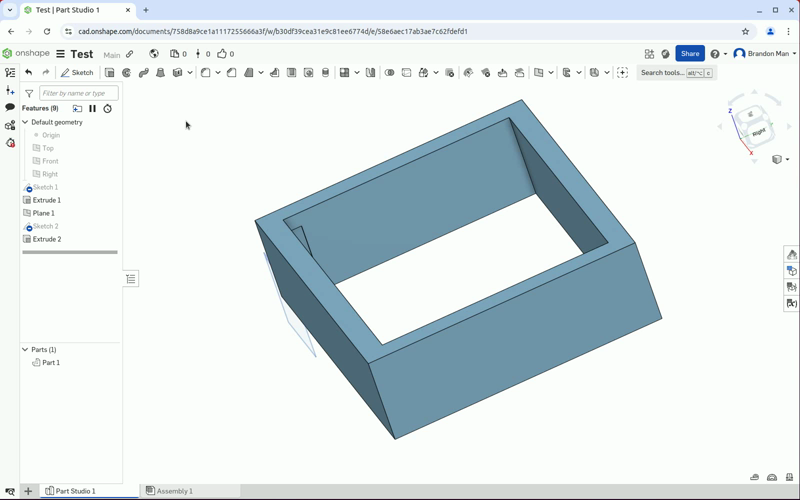
key(right, 2)
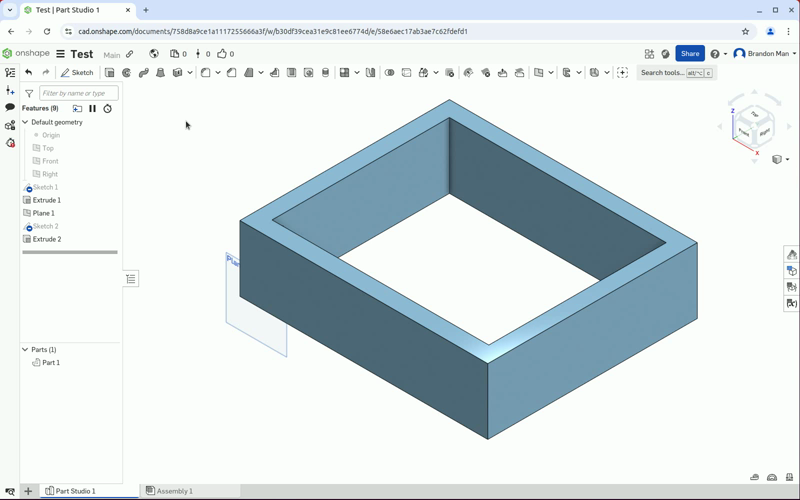
mouse_move(73, 189)
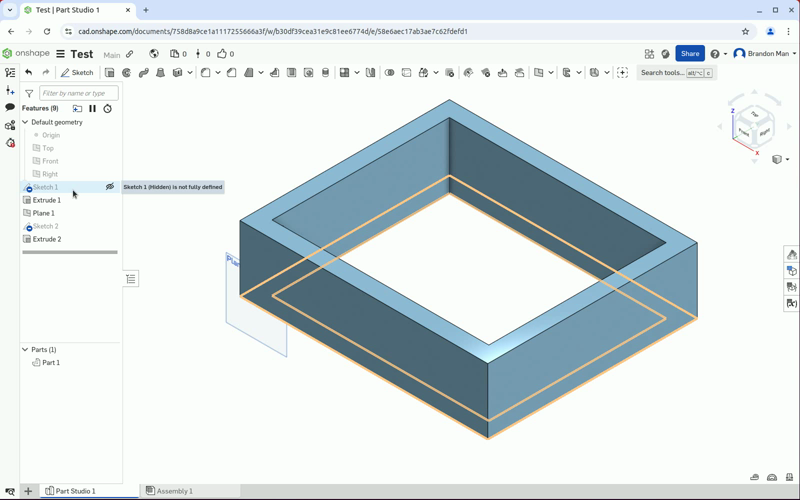
click(73, 189)